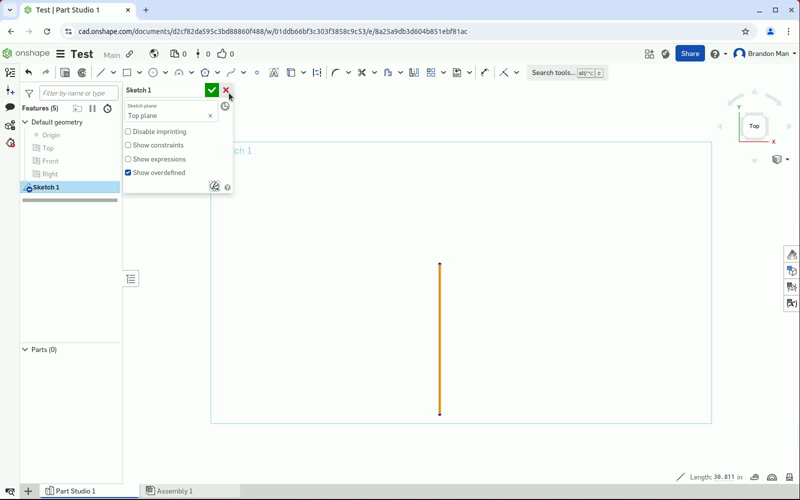
key(shift+h)
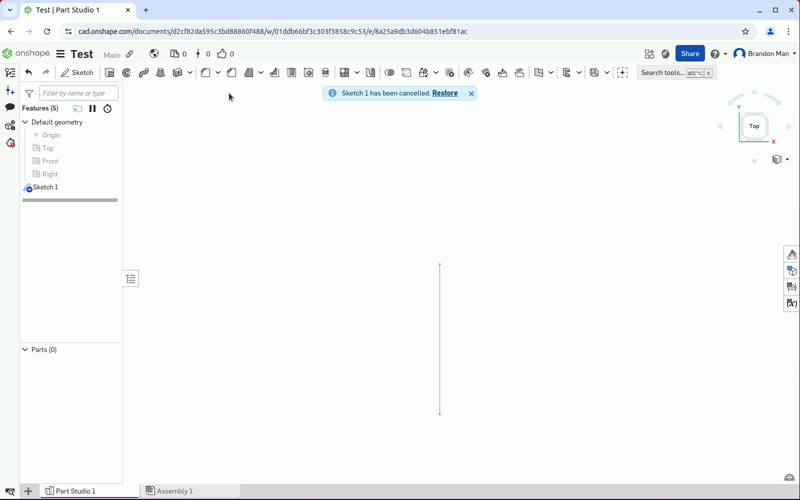
key(shift+s)
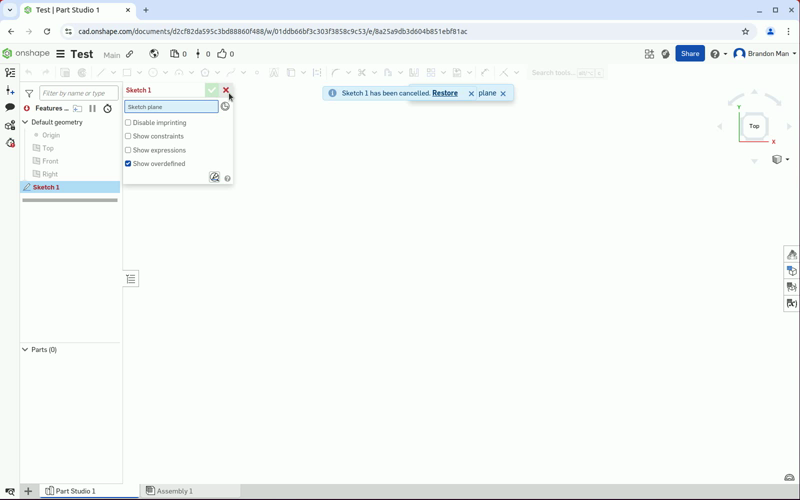
mouse_move(73, 150)
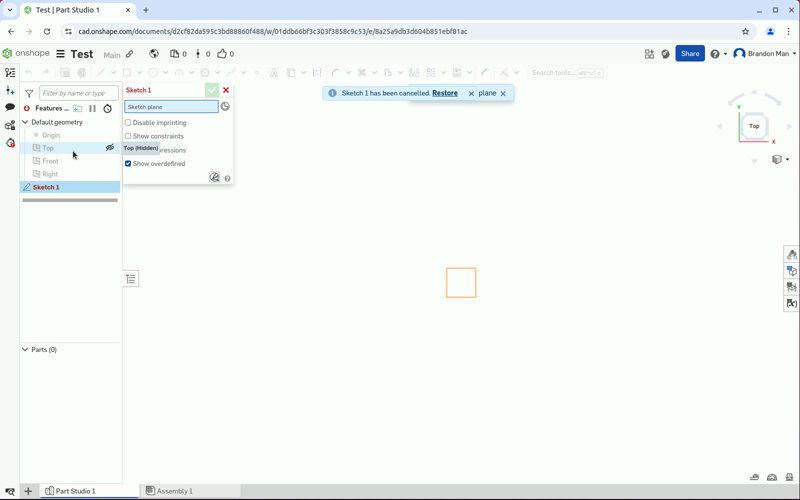
click(73, 150)
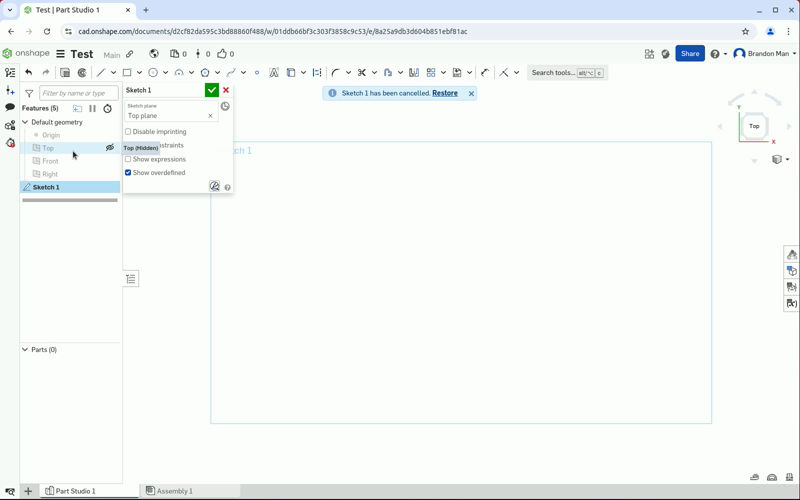
mouse_move(73, 352)
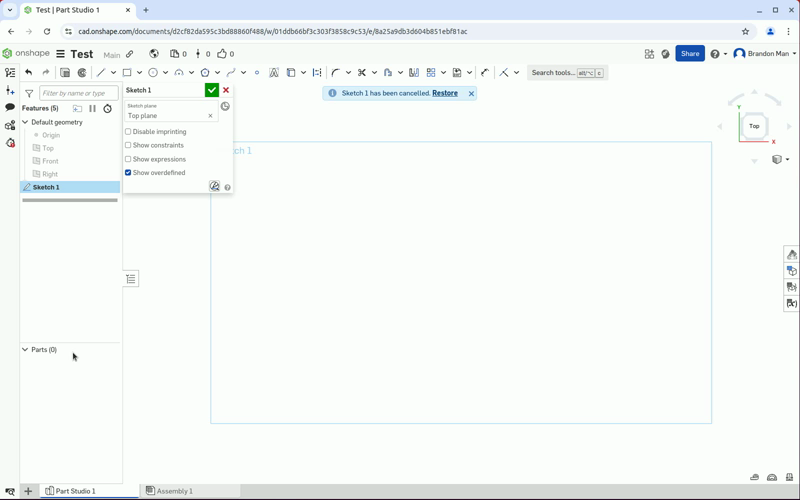
key(y)
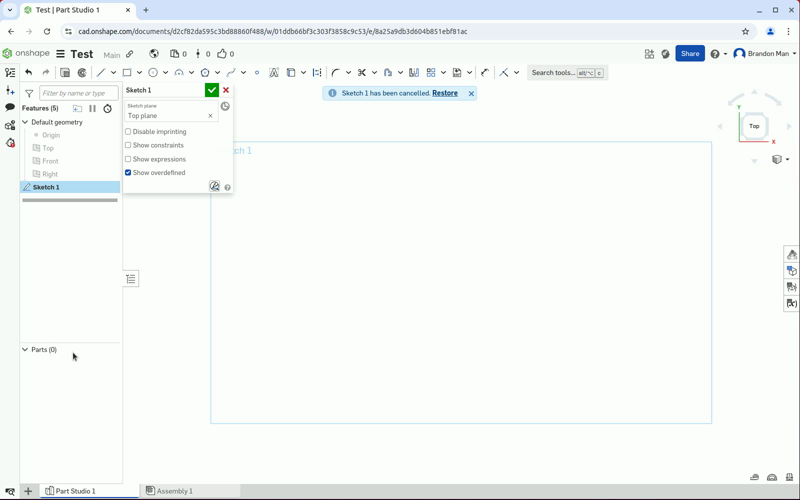
key(l)
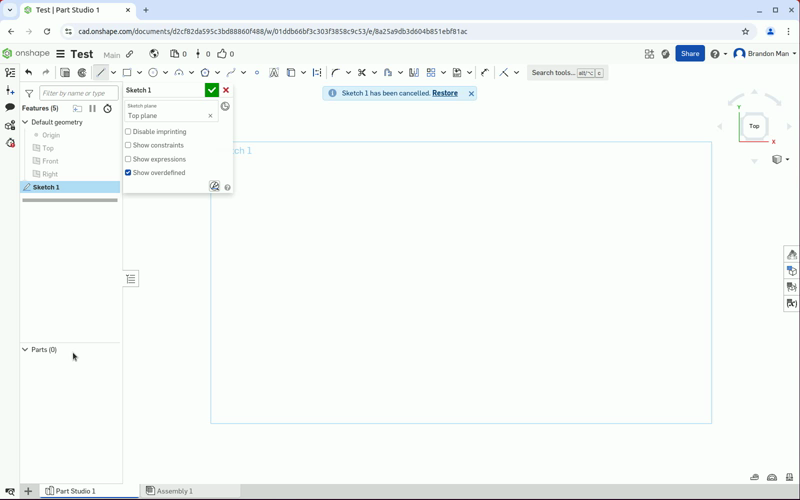
key_down(shift)
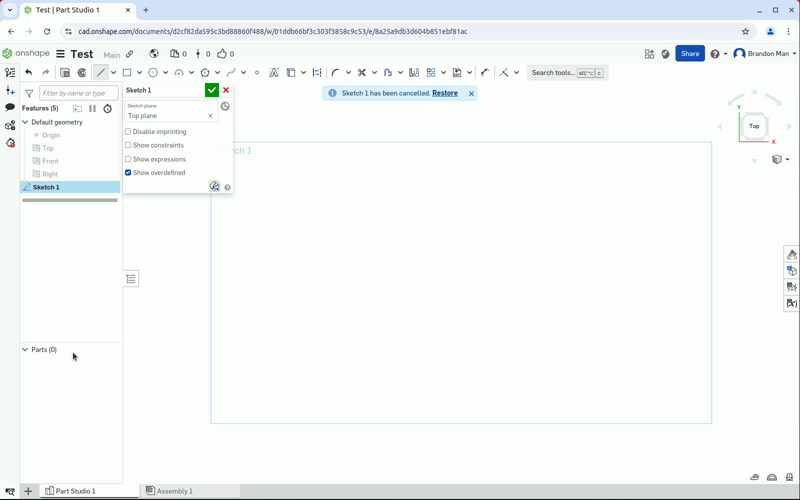
mouse_move(410, 292)
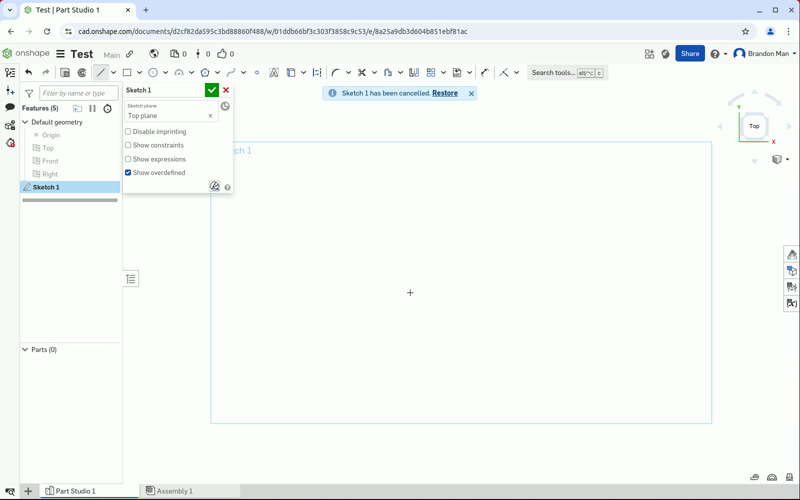
click(410, 292)
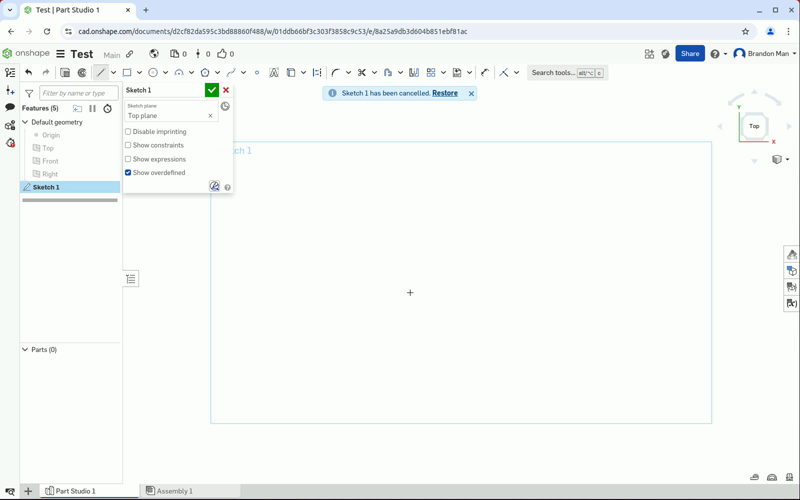
key_up(shift)
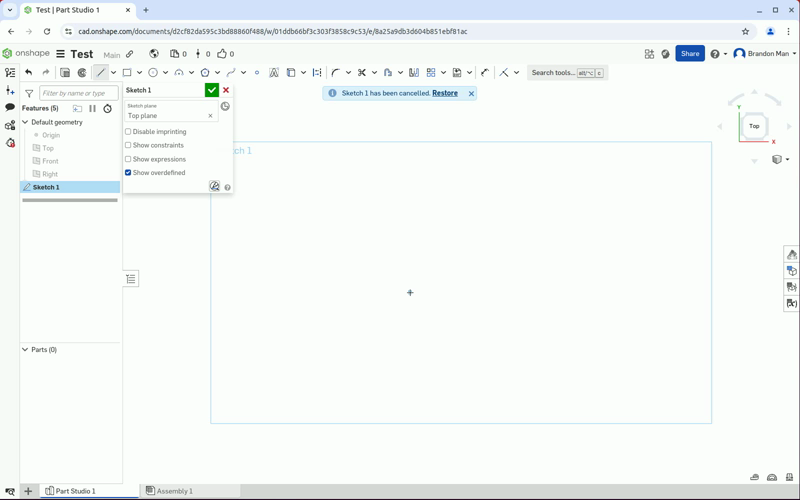
key_down(shift)
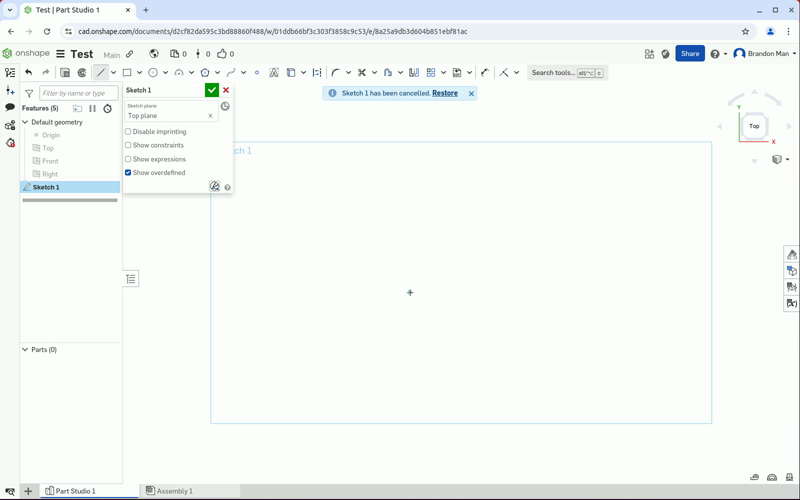
mouse_move(510, 292)
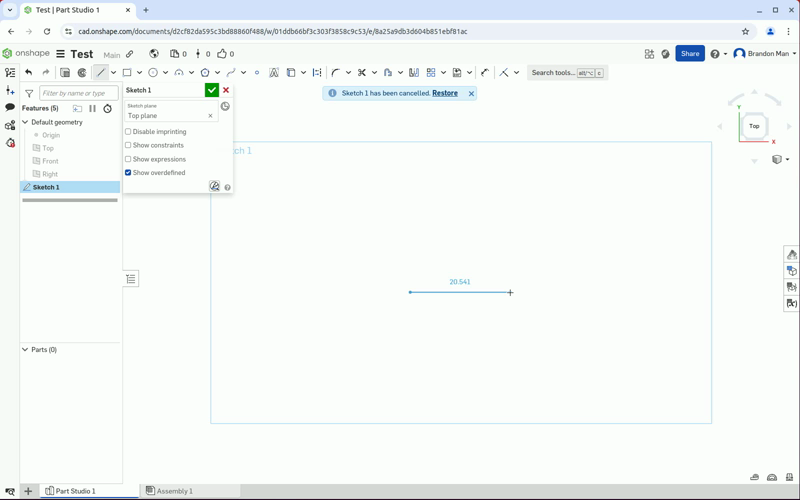
click(510, 292)
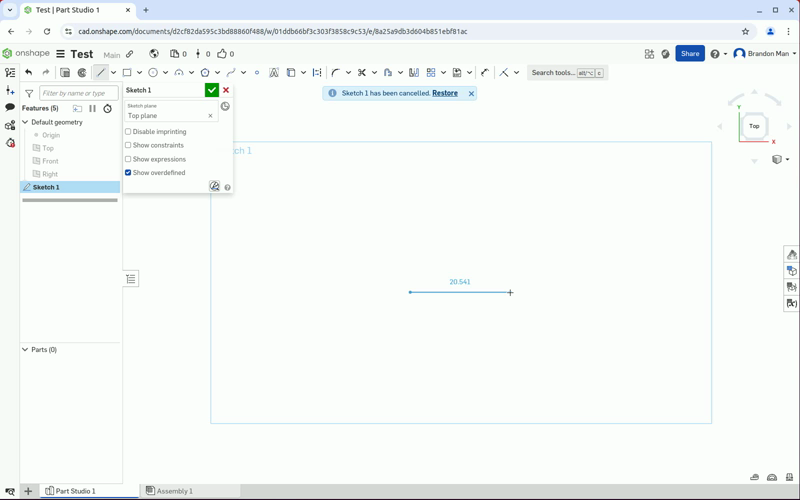
key_up(shift)
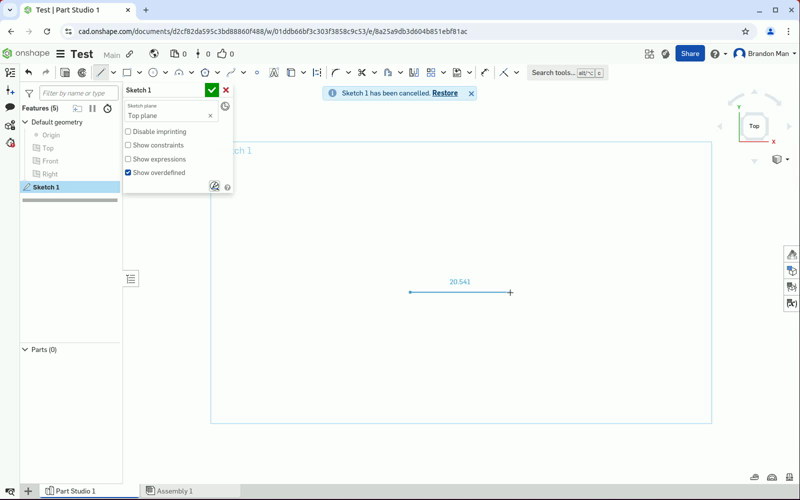
key_down(shift)
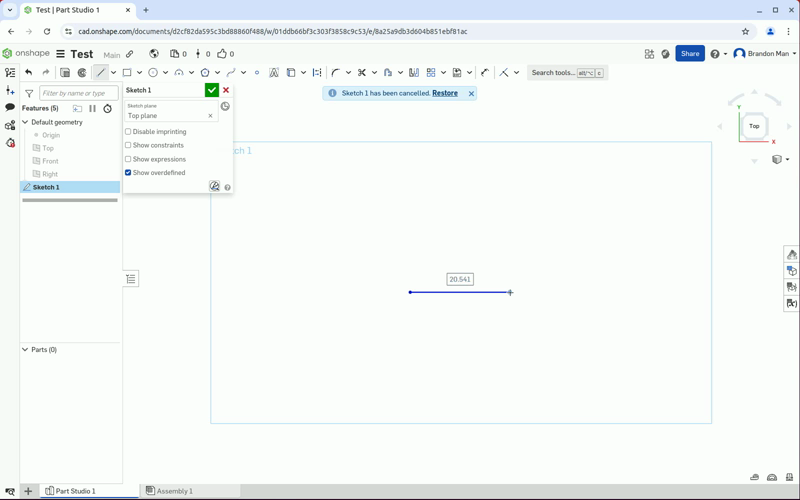
mouse_move(540, 292)
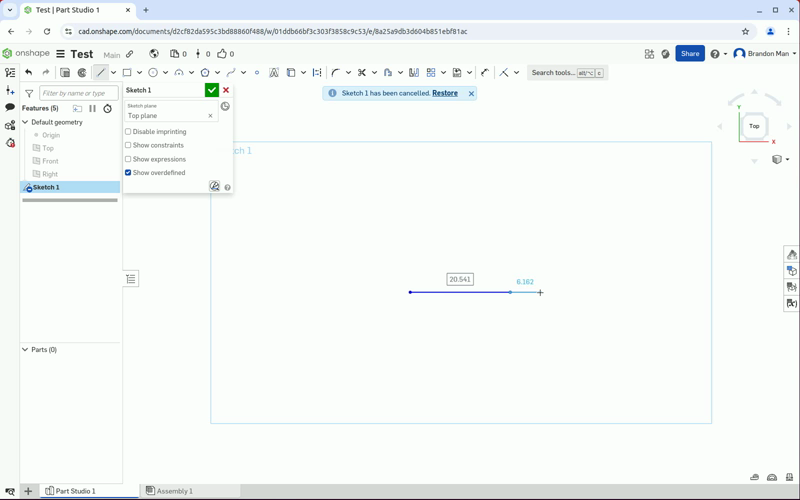
mouse_move(510, 273)
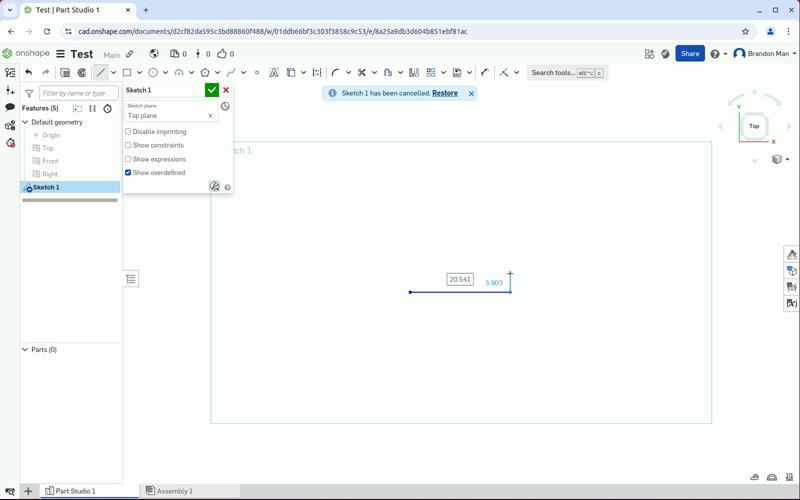
click(510, 273)
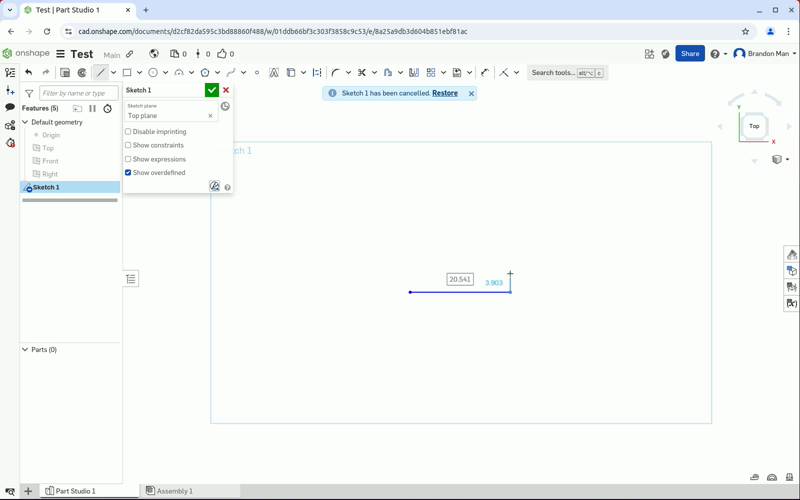
key_up(shift)
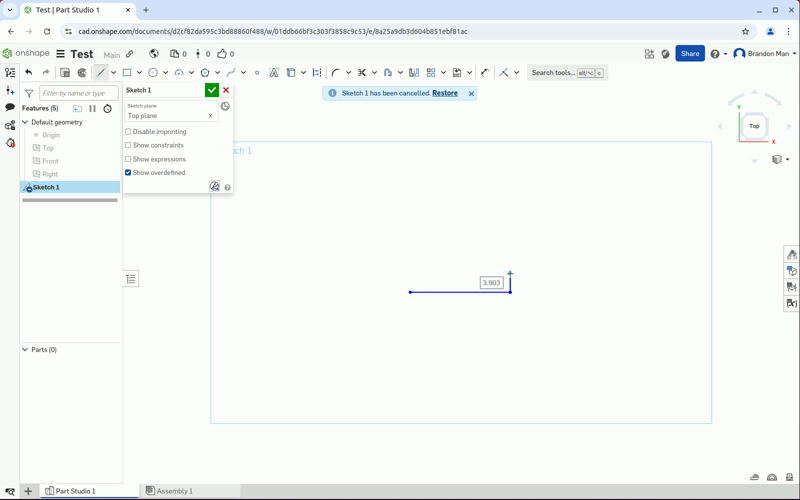
key_down(shift)
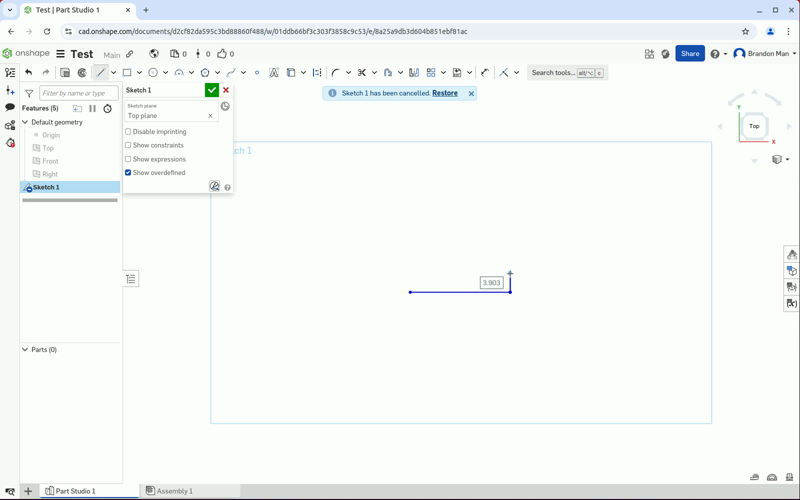
mouse_move(410, 273)
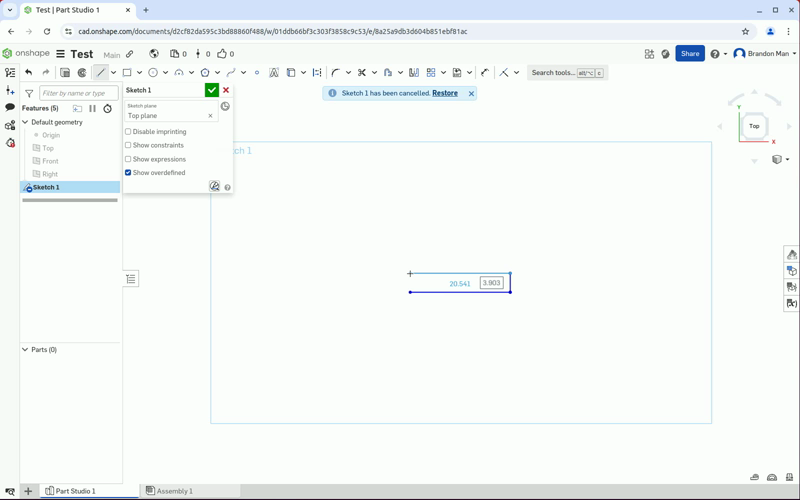
click(410, 273)
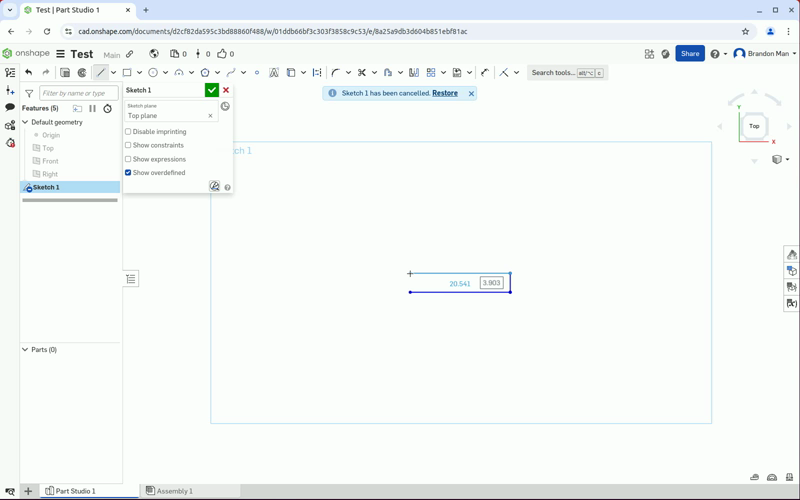
key_up(shift)
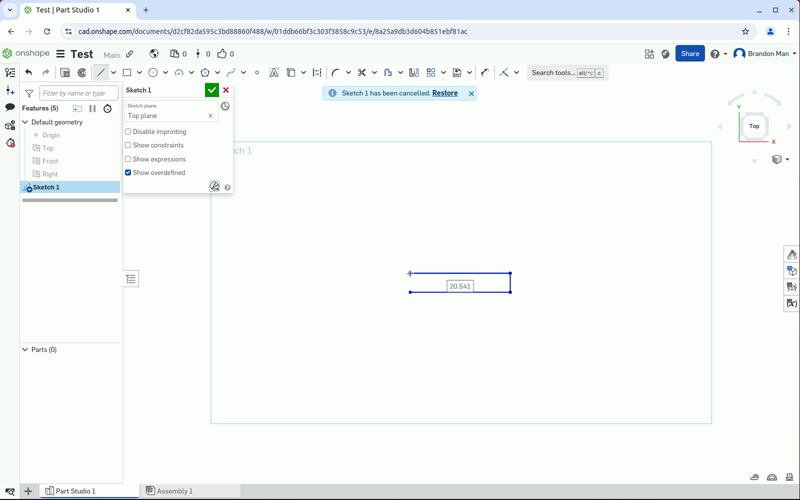
mouse_move(440, 273)
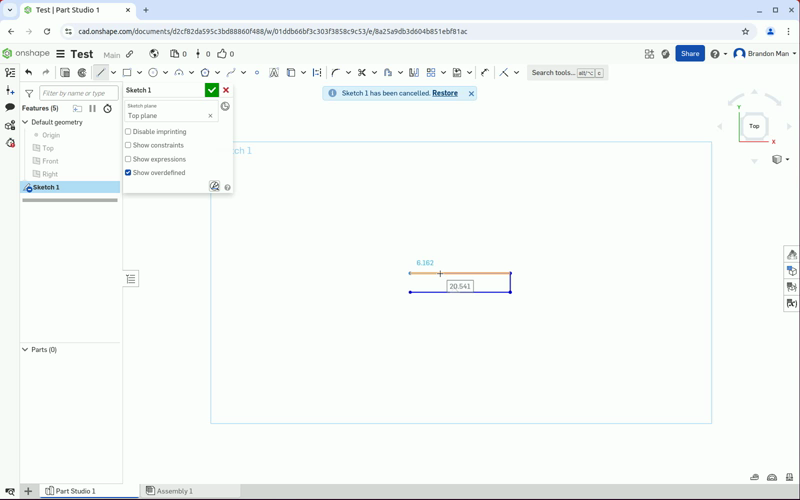
key_down(shift)
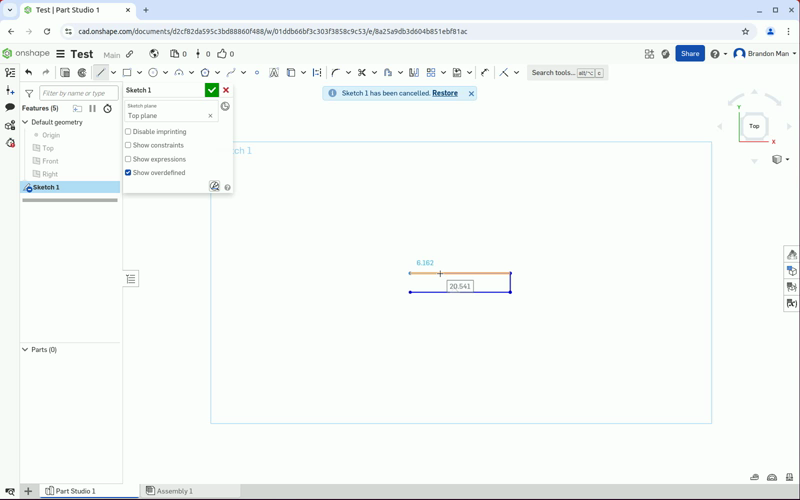
mouse_move(410, 292)
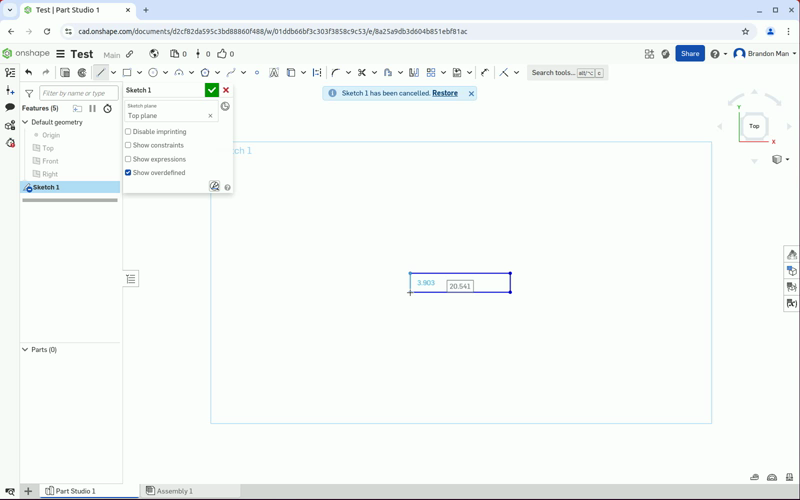
key_up(shift)
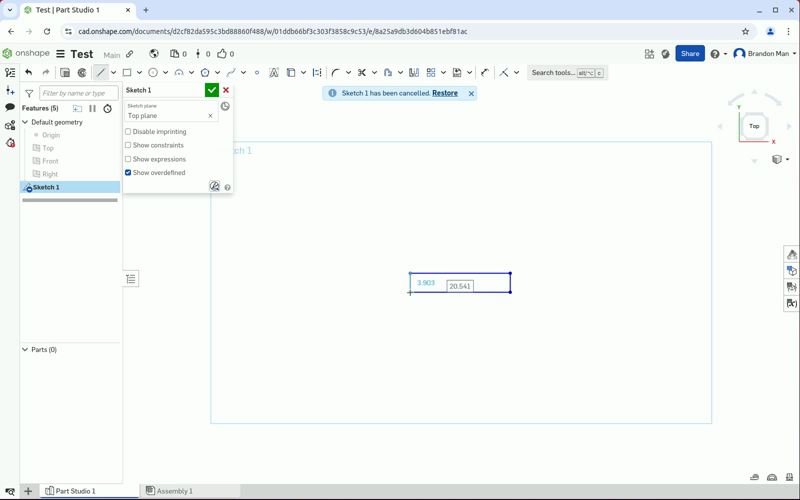
click(410, 292)
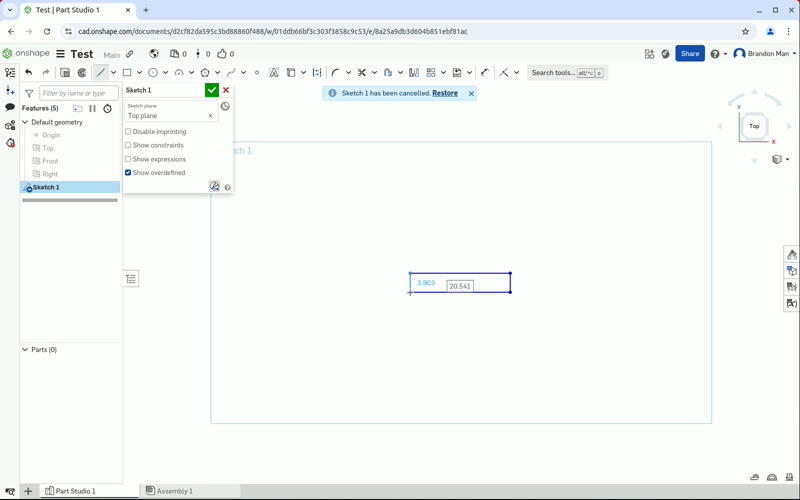
key(esc)
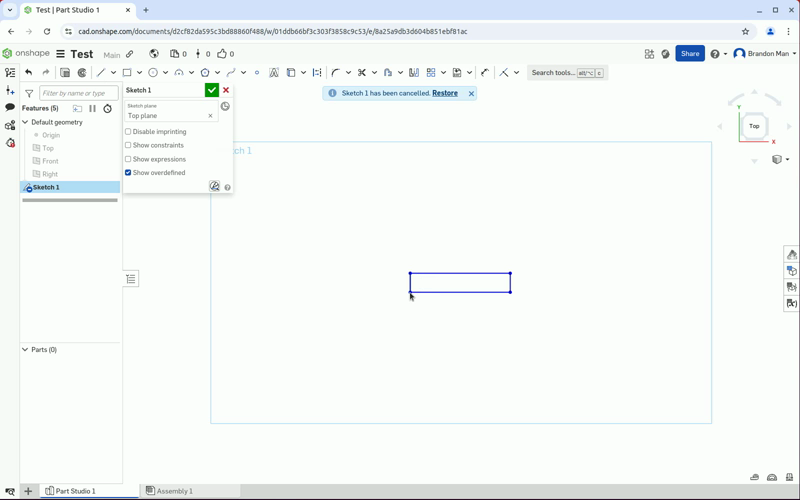
mouse_move(472, 284)
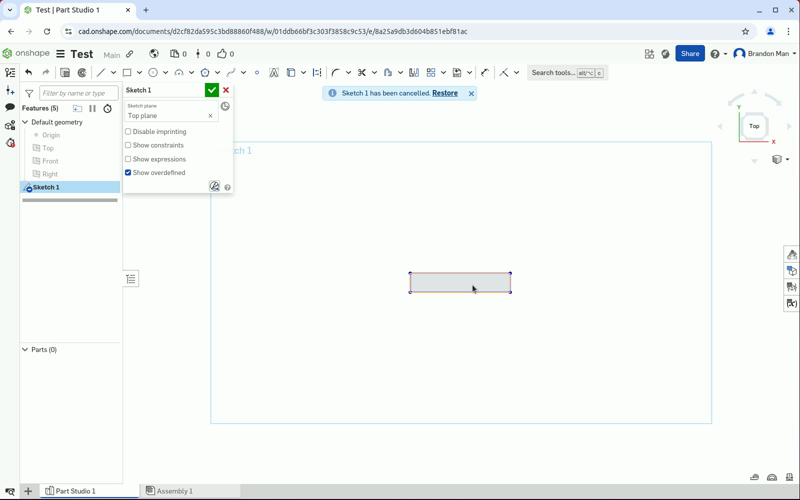
click(472, 284)
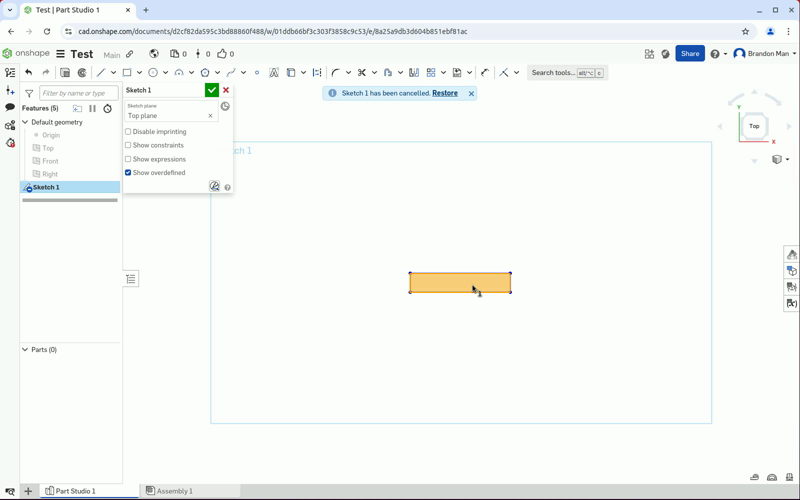
mouse_move(73, 352)
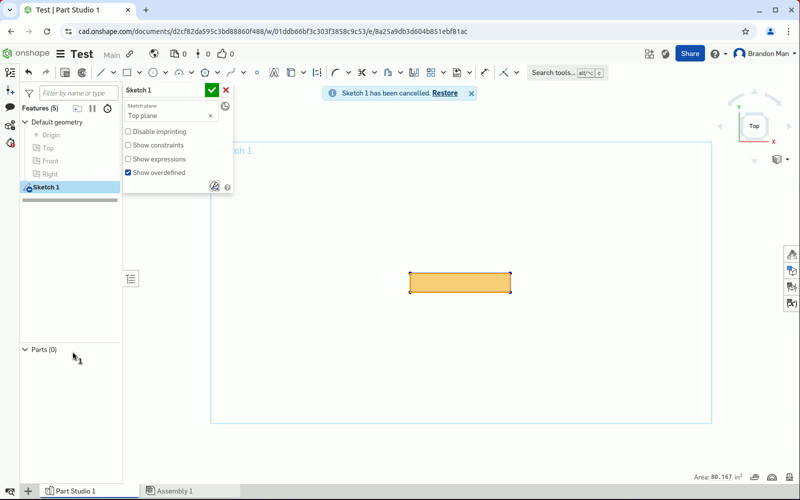
key(shift+y)
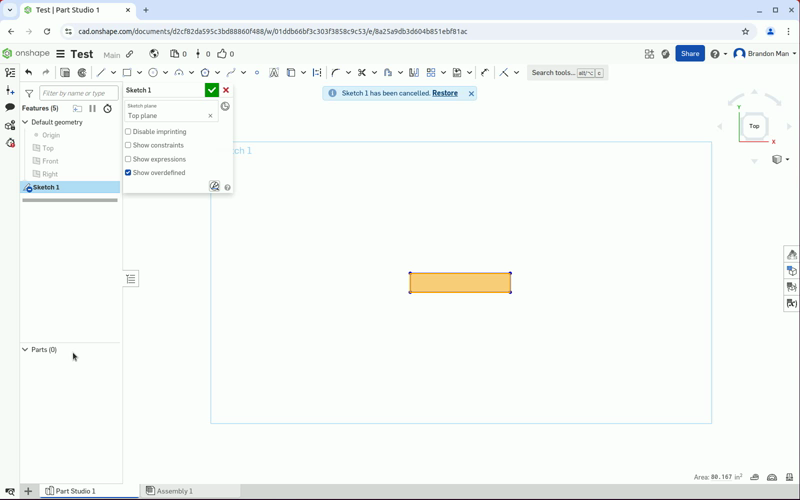
key(shift+e)
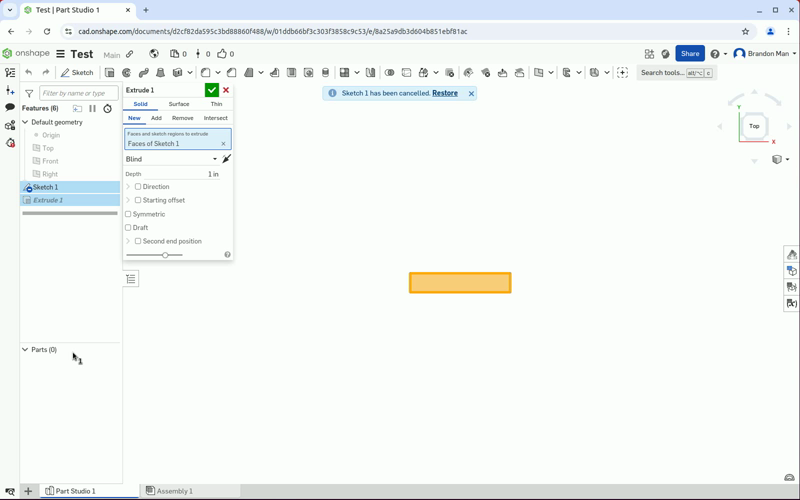
mouse_move(143, 106)
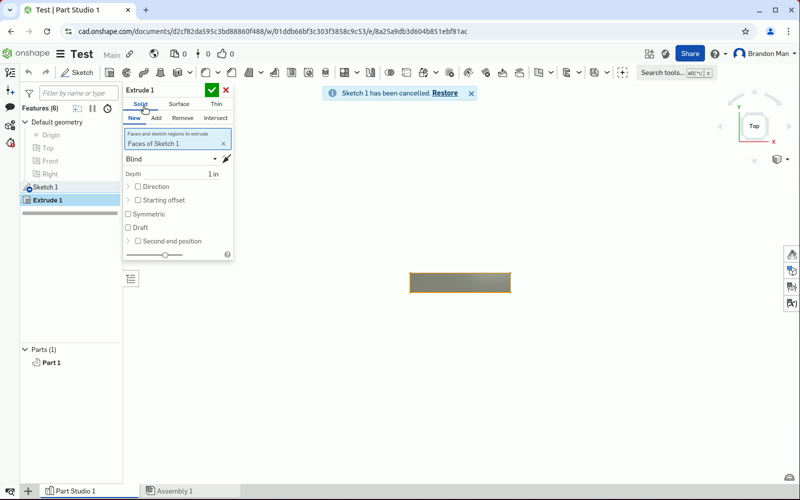
click(143, 106)
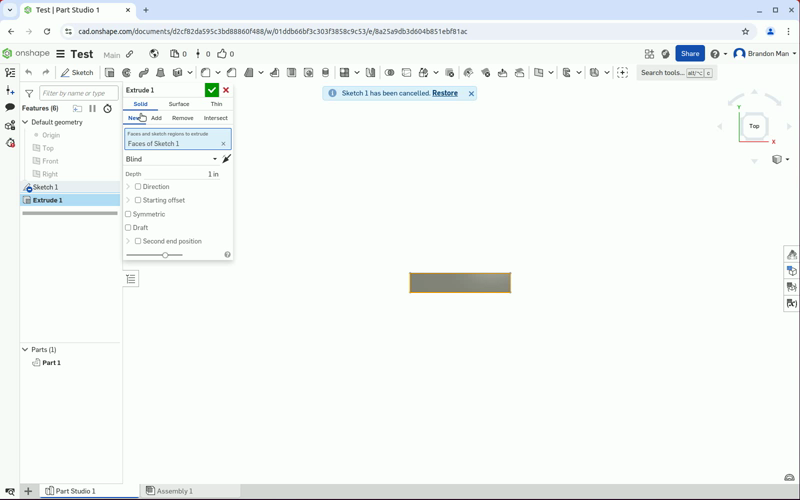
mouse_move(137, 120)
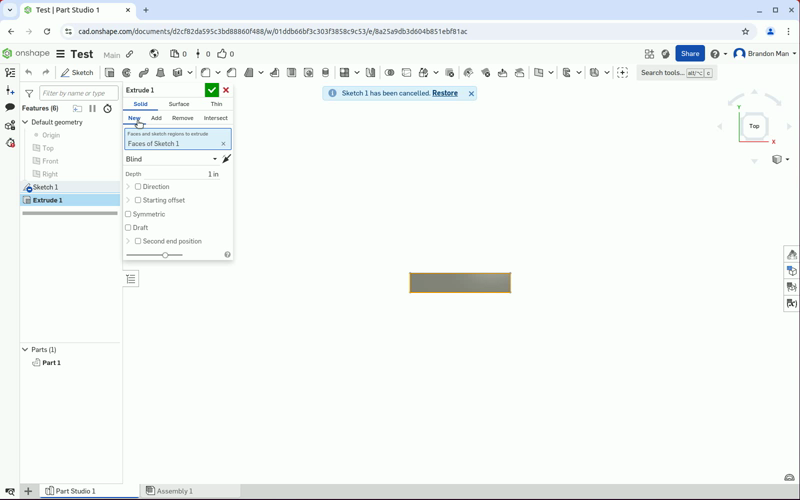
click(137, 120)
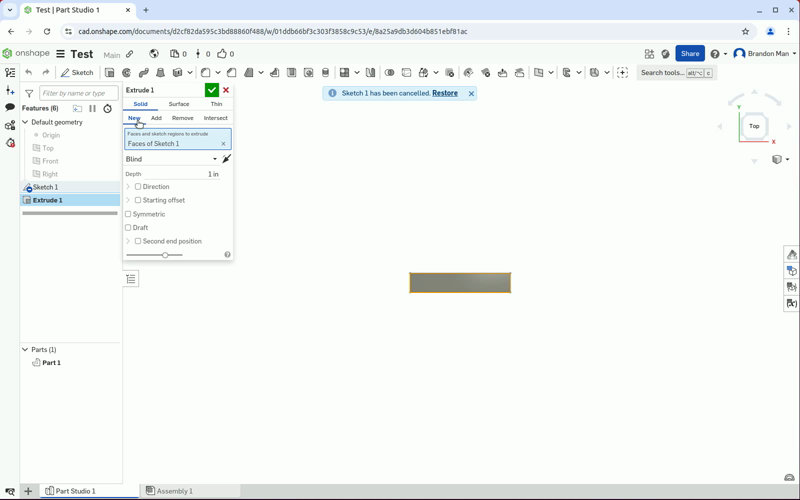
key(tab, 4)
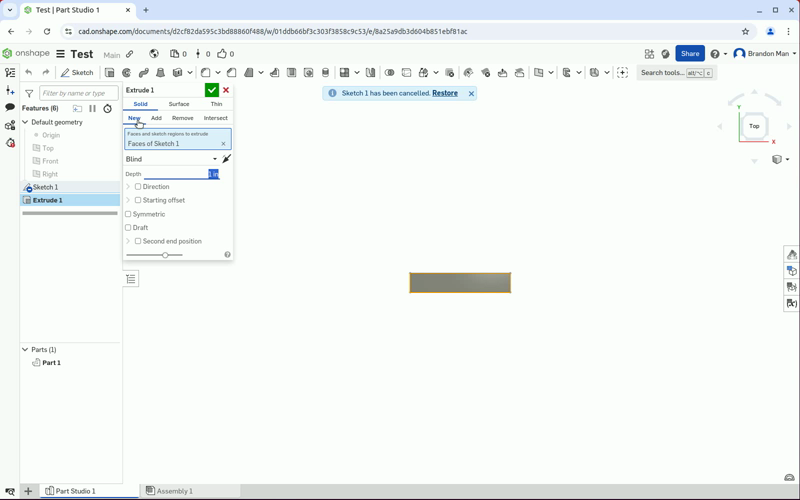
text(2.648)
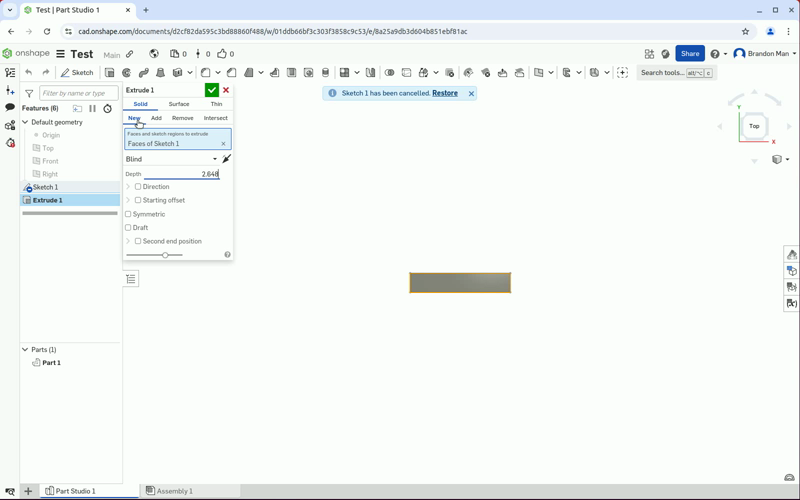
key(enter)
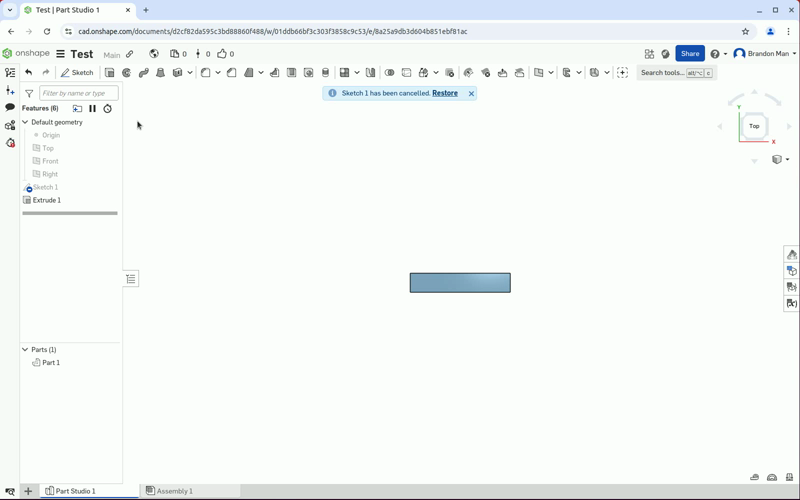
key(shift+h)
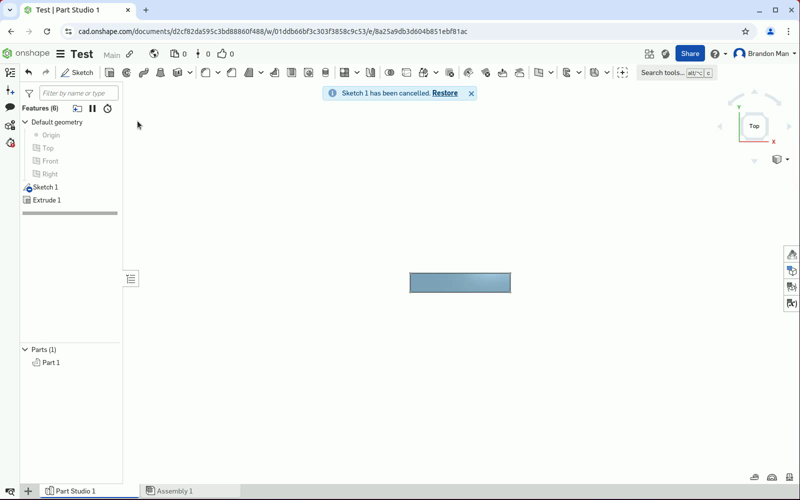
key(shift+h)
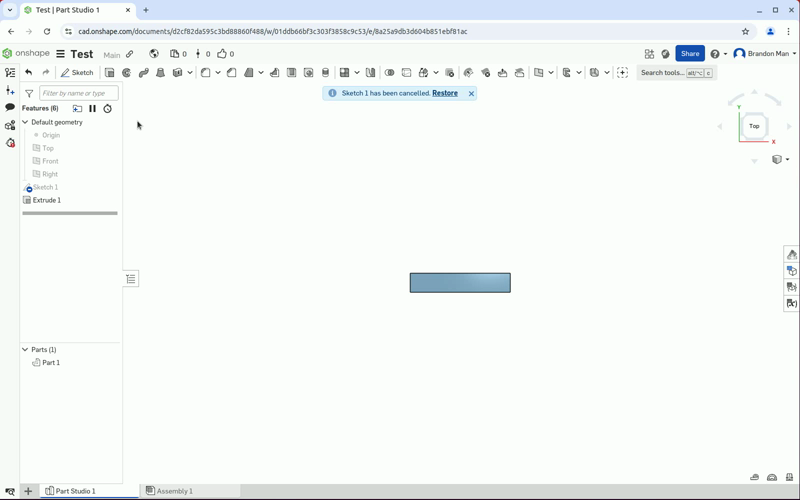
mouse_move(73, 189)
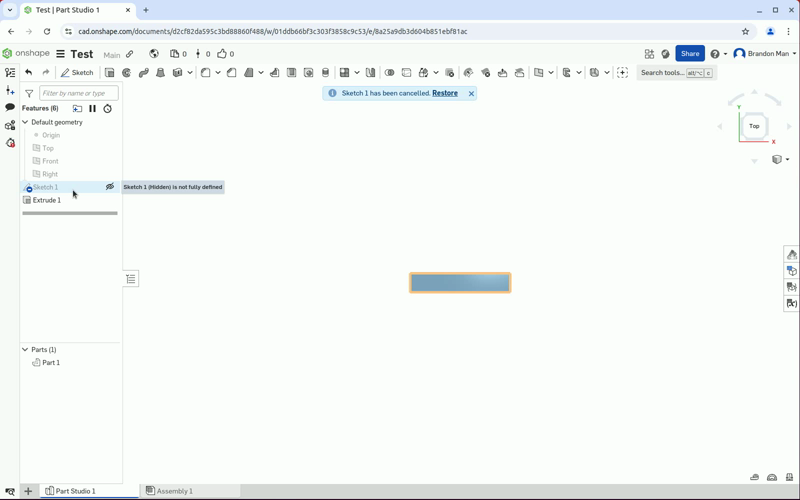
click(73, 189)
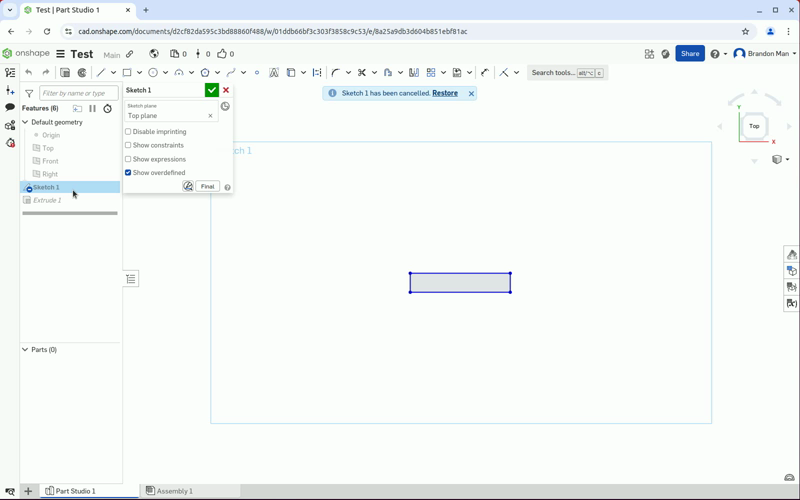
mouse_move(229, 92)
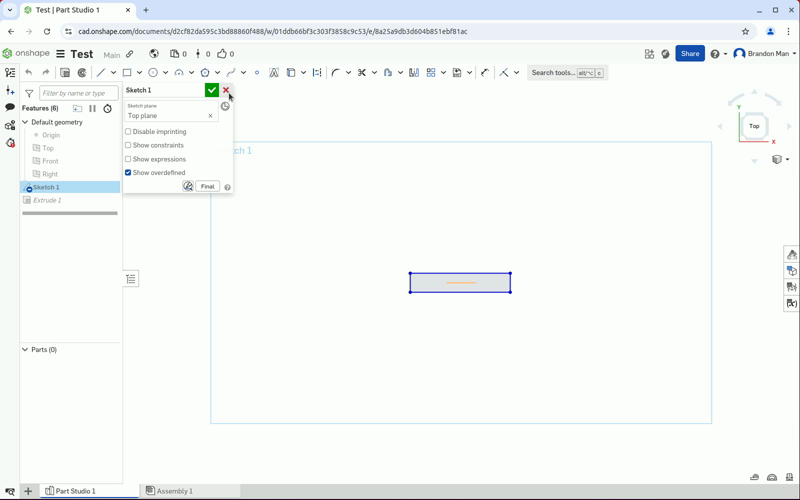
click(229, 92)
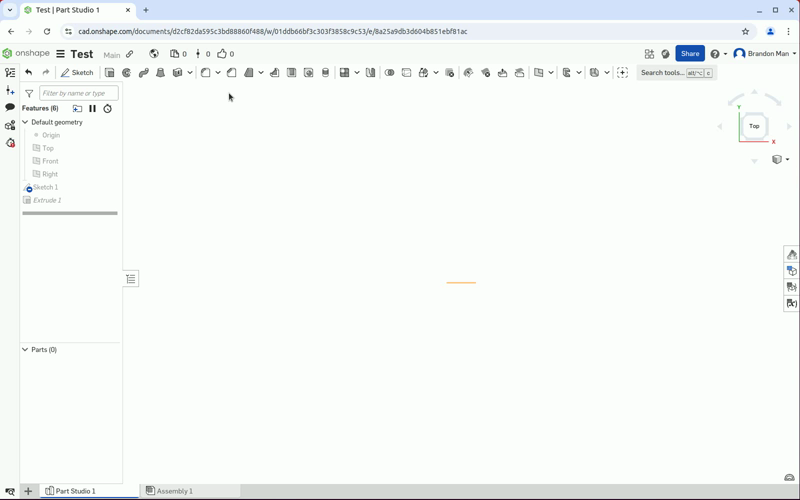
mouse_move(541, 75)
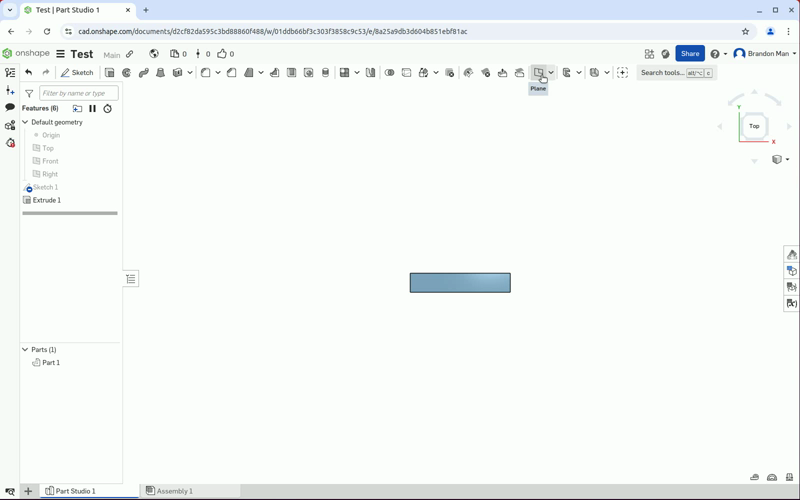
click(541, 75)
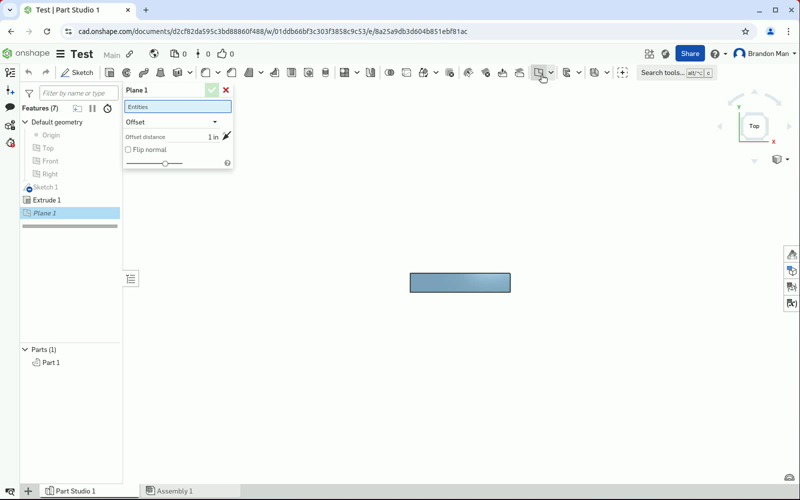
mouse_move(73, 150)
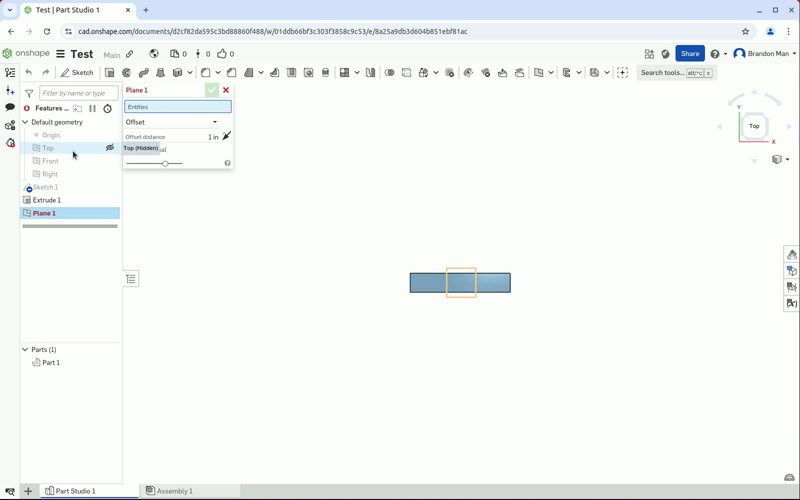
click(73, 150)
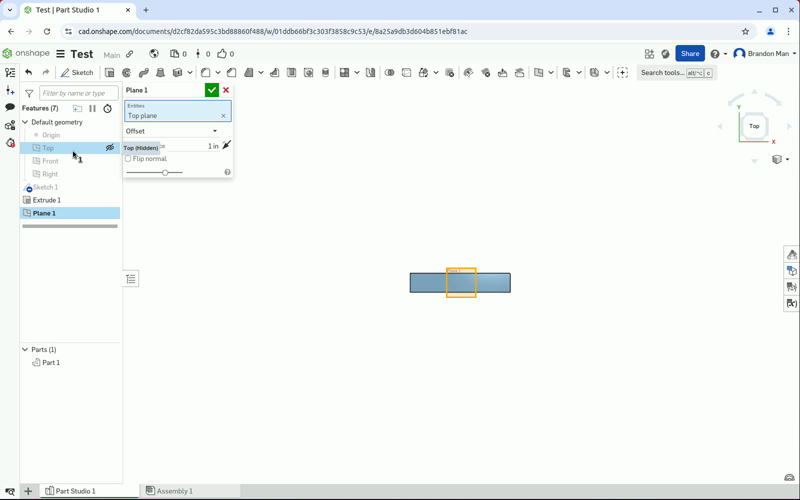
key(tab, 2)
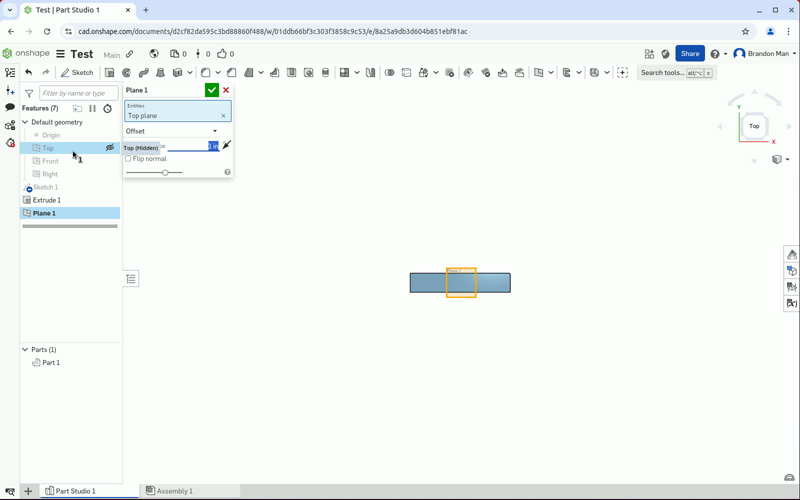
text(2.65)
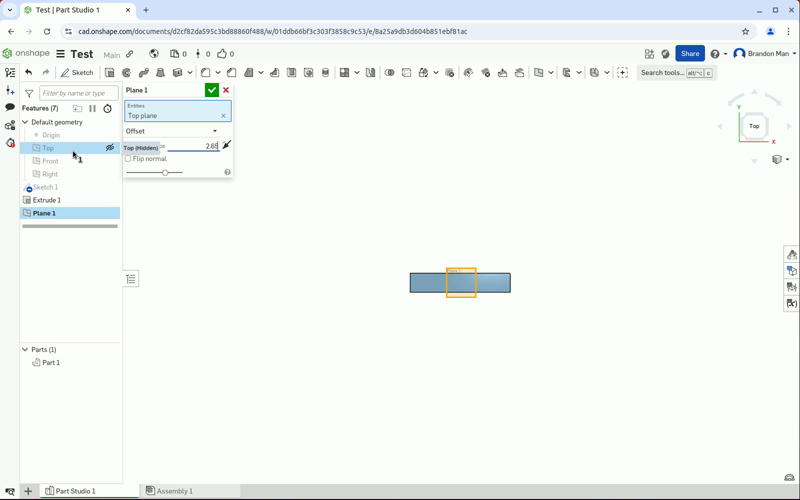
key(enter, 2)
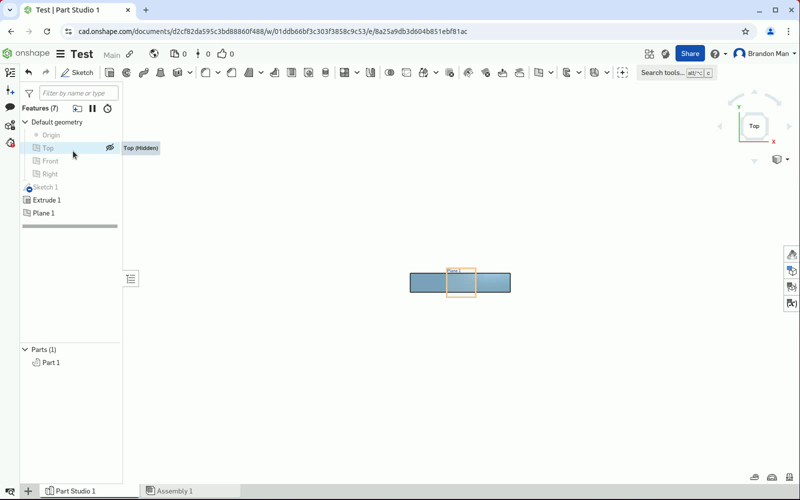
key(shift+s)
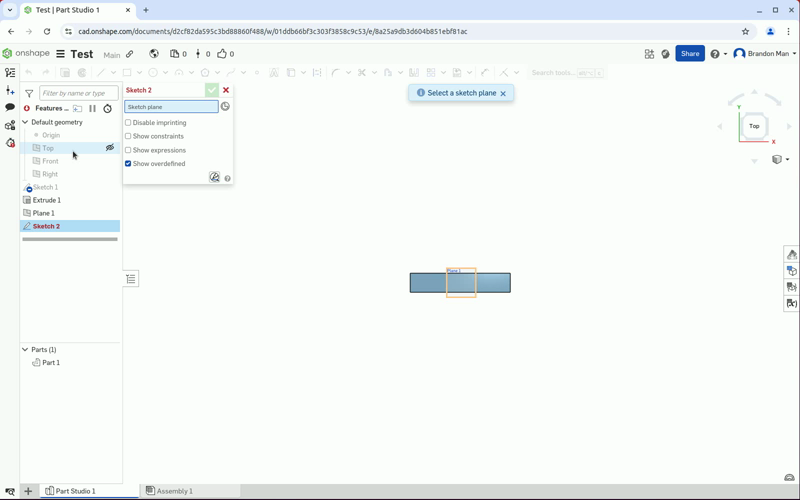
mouse_move(73, 215)
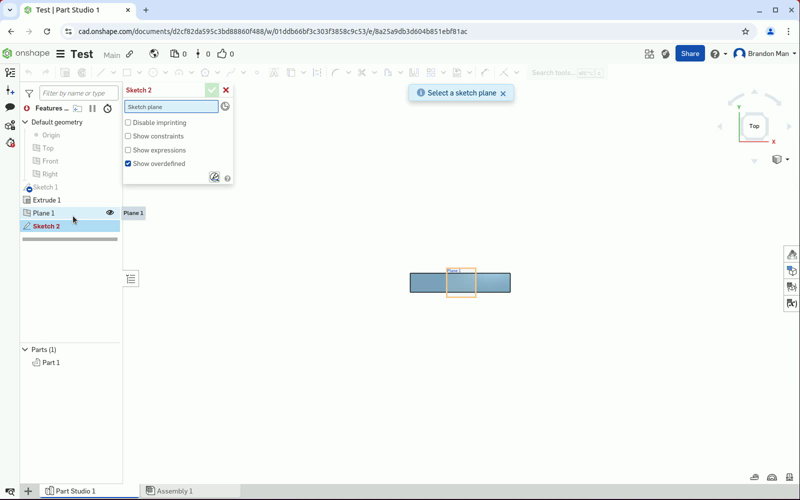
click(73, 215)
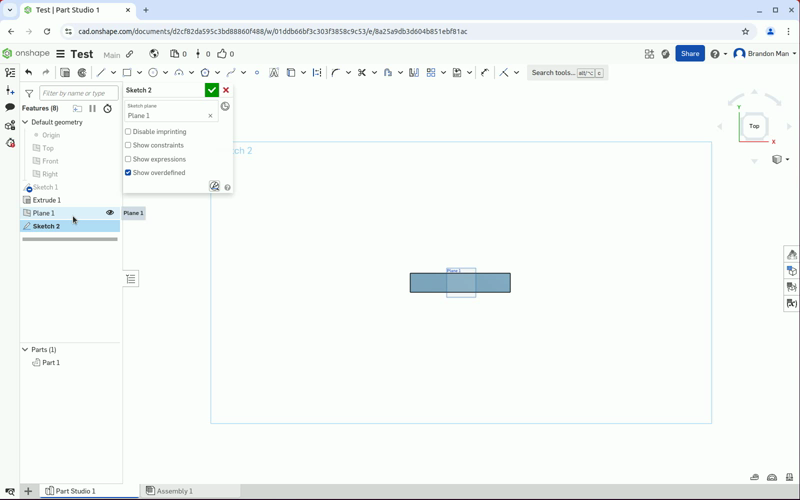
mouse_move(73, 352)
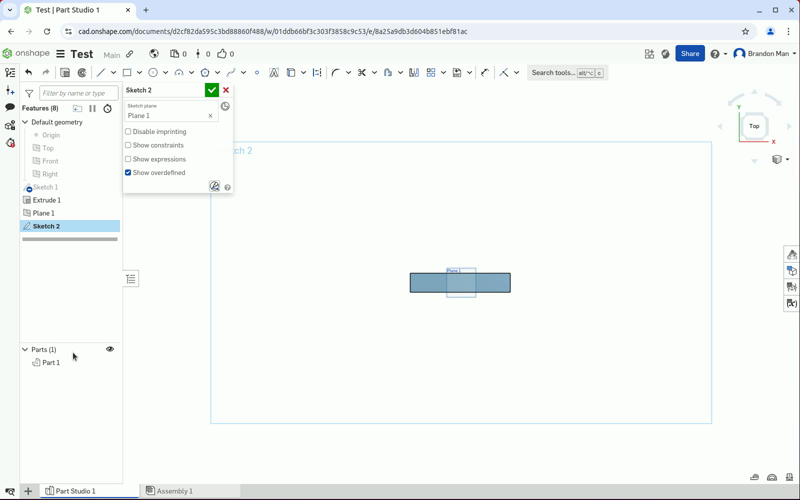
key(y)
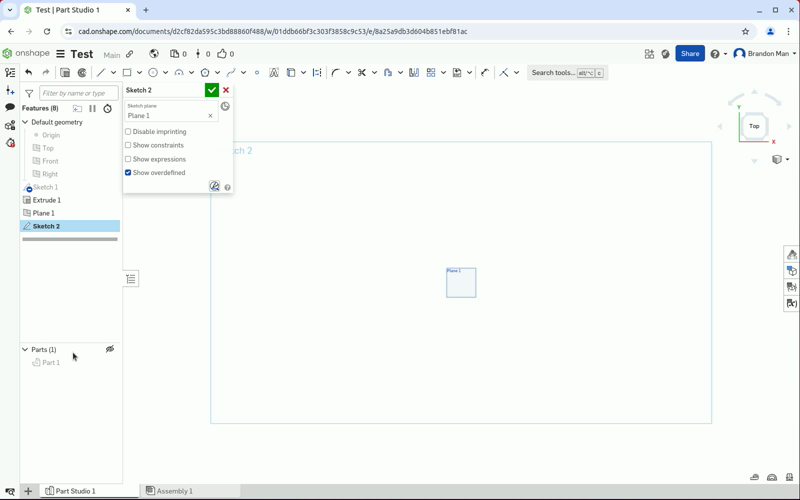
key(l)
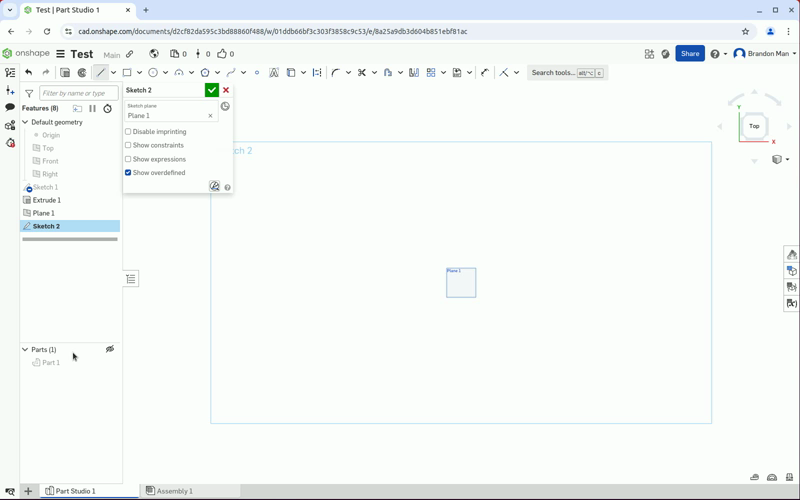
key_down(shift)
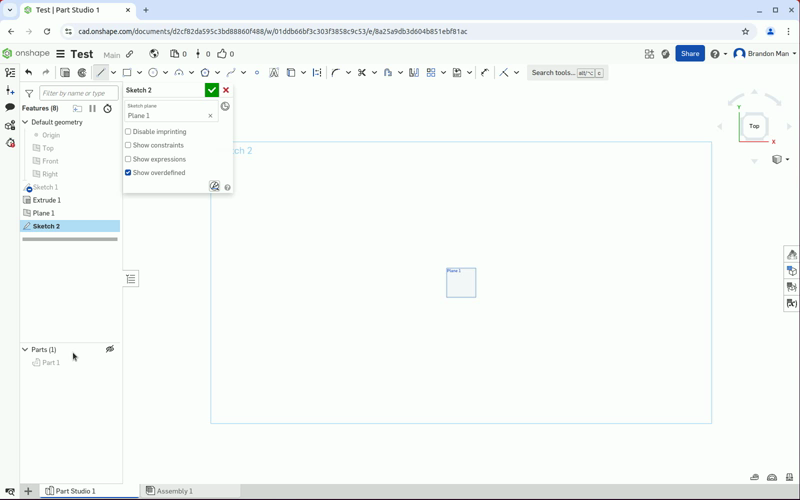
mouse_move(420, 281)
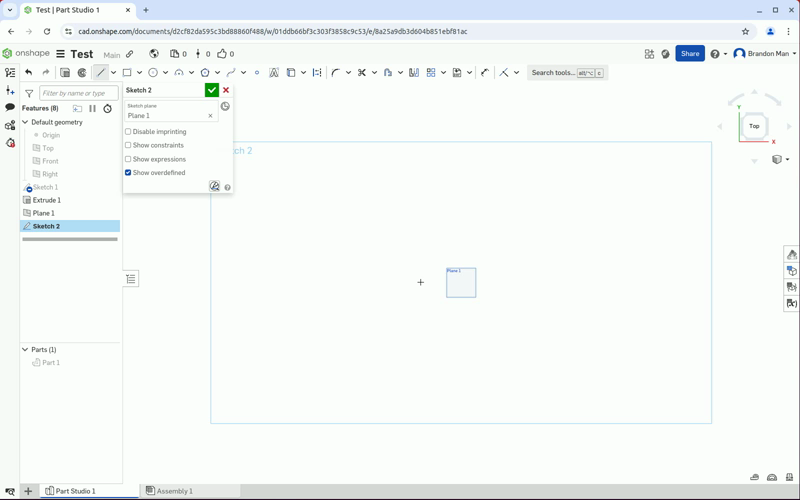
click(420, 281)
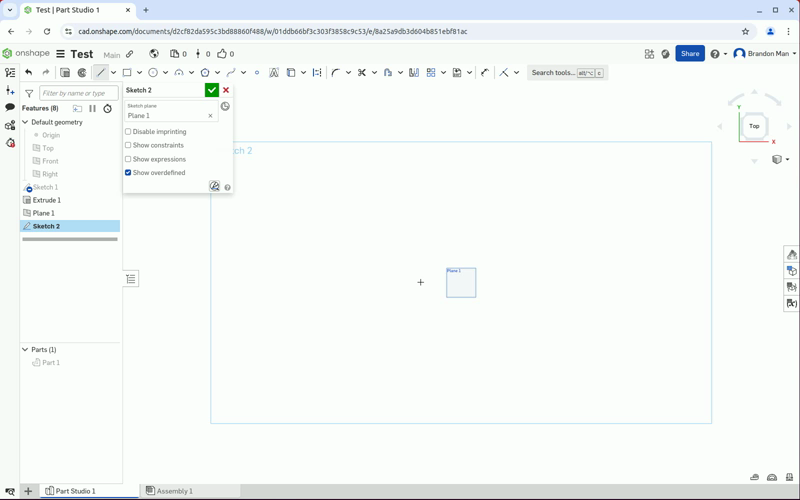
key_up(shift)
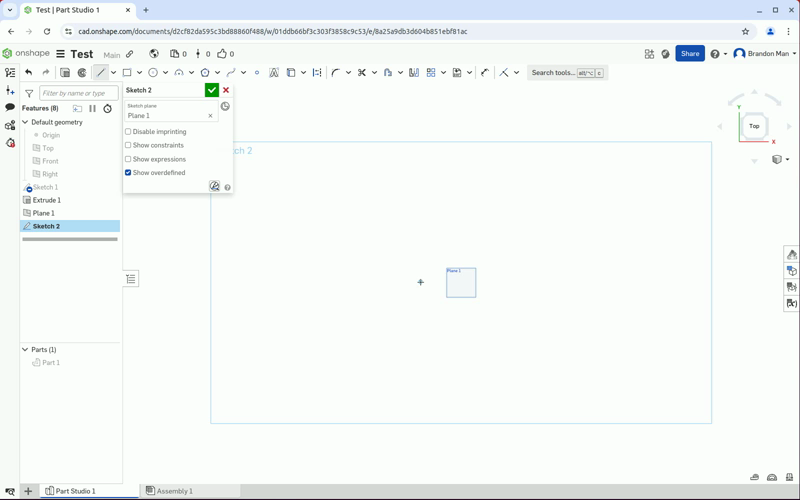
key_down(shift)
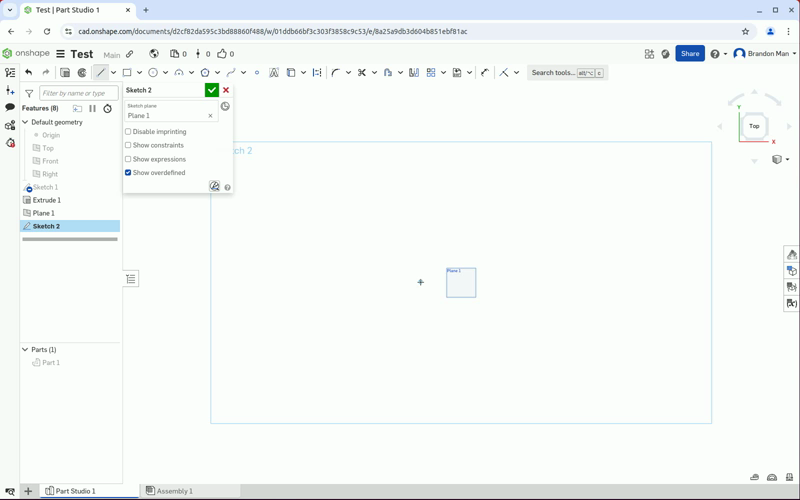
mouse_move(501, 281)
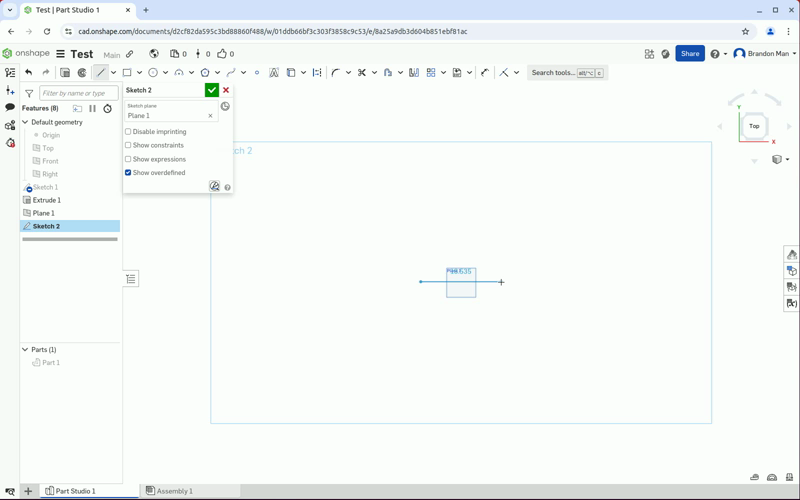
click(501, 281)
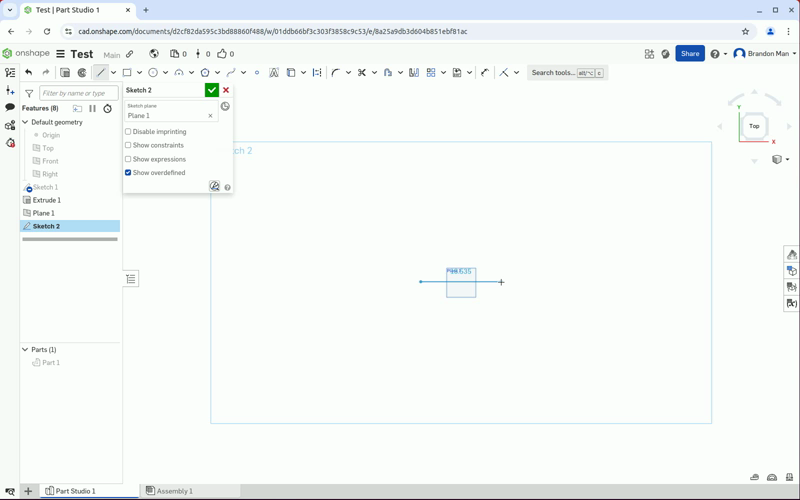
key_up(shift)
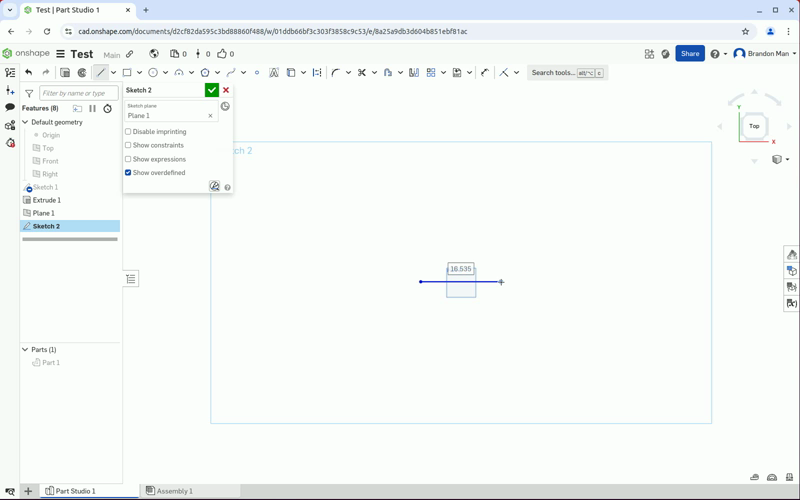
key_down(shift)
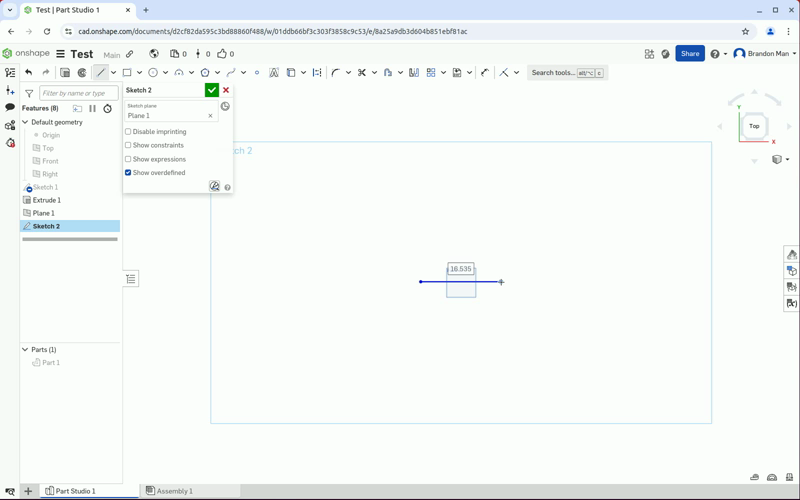
mouse_move(531, 281)
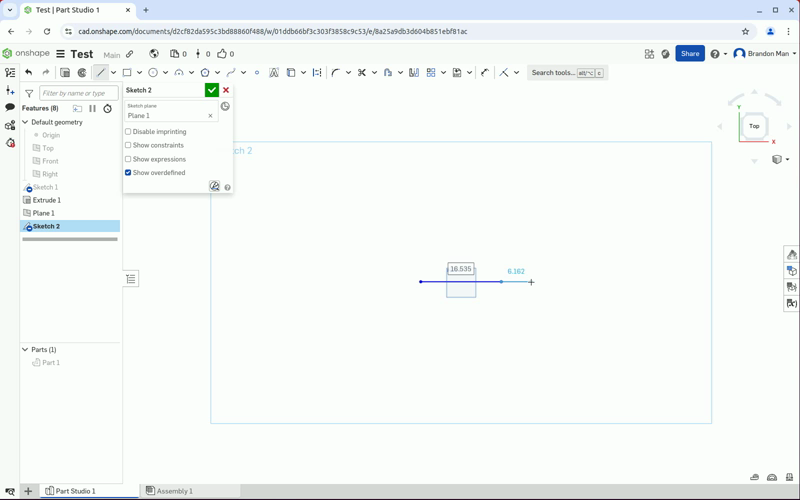
mouse_move(501, 276)
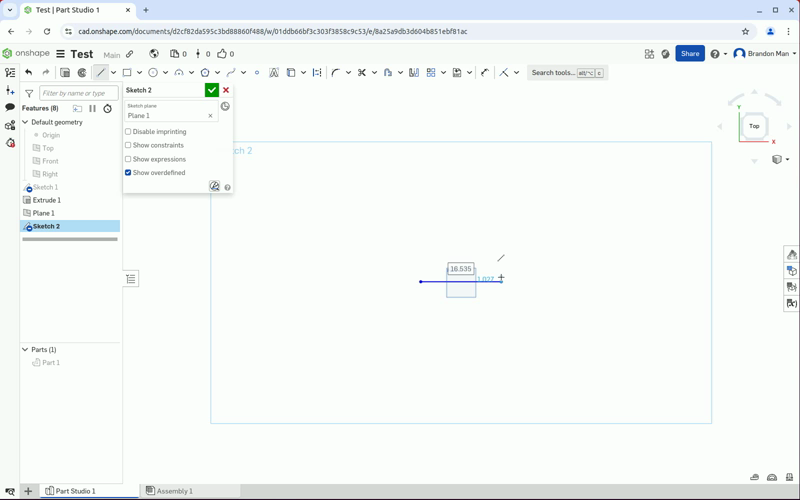
scroll(6)
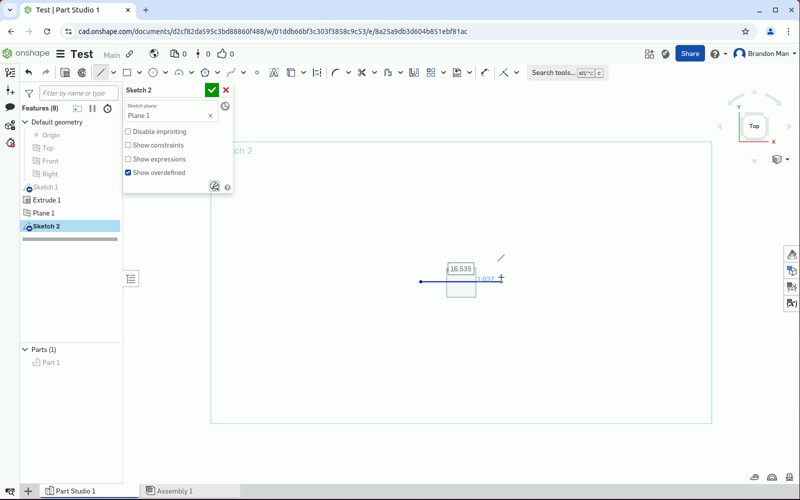
scroll(6)
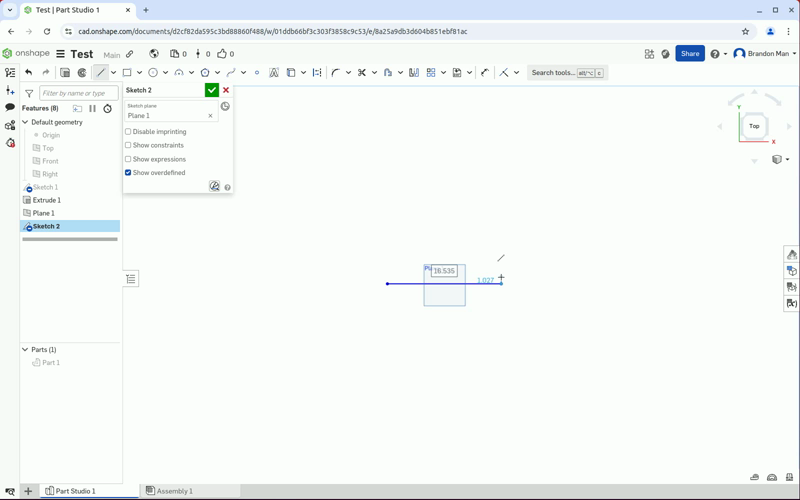
scroll(6)
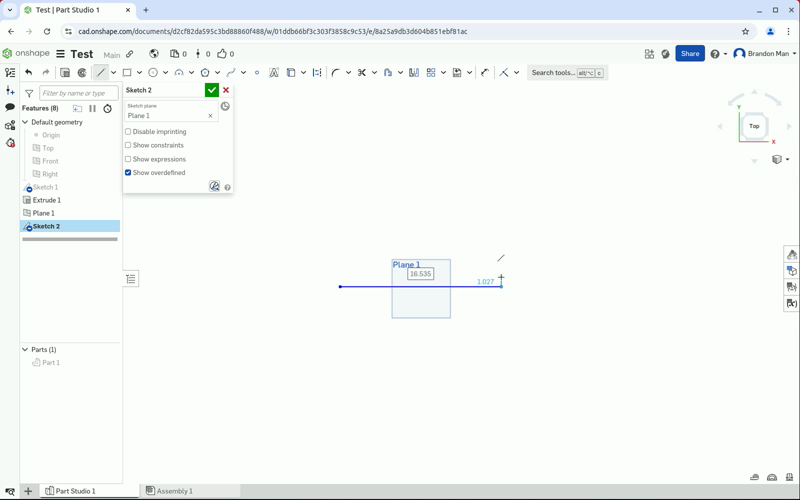
scroll(6)
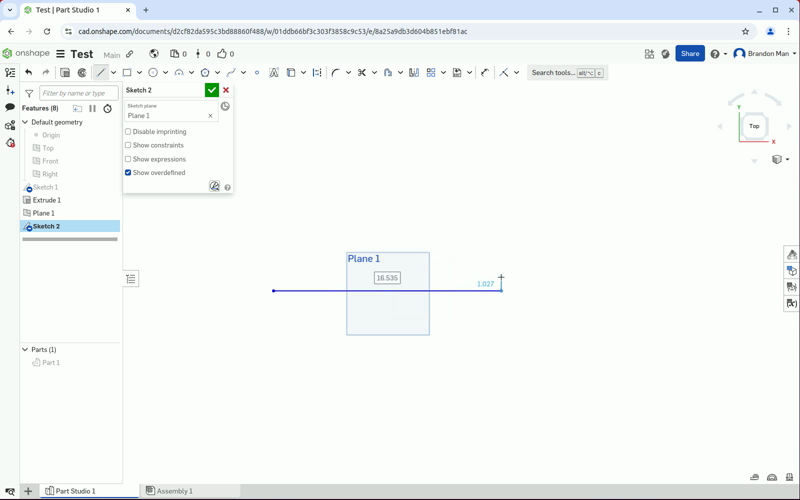
scroll(6)
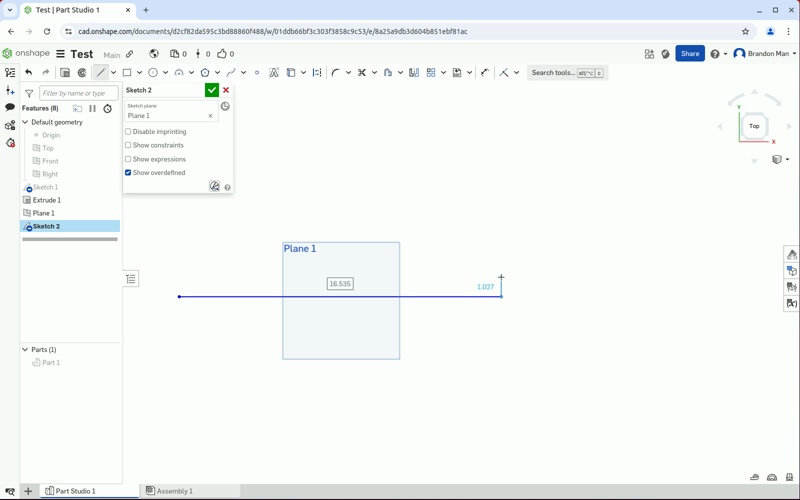
scroll(6)
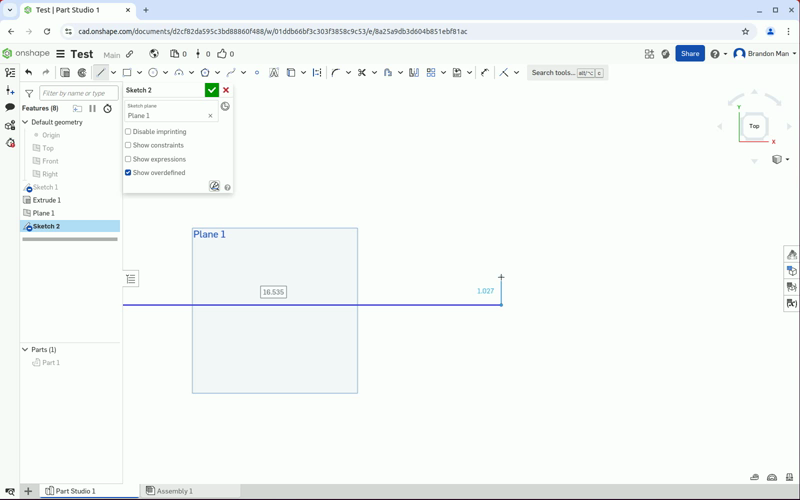
scroll(6)
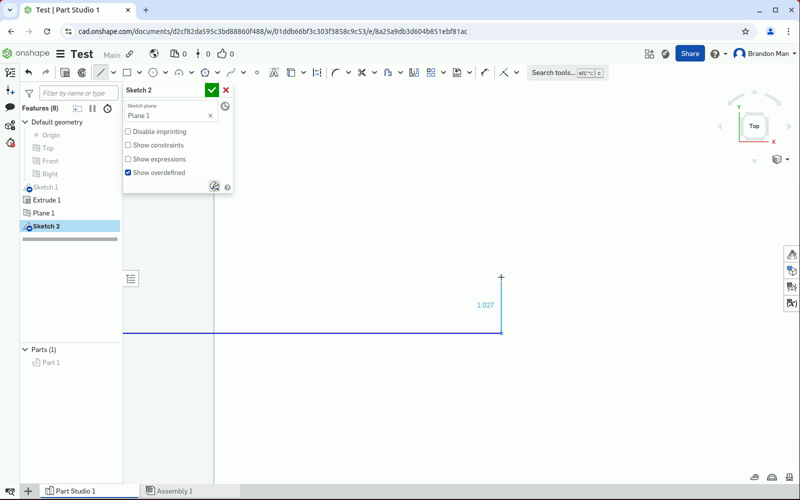
click(501, 276)
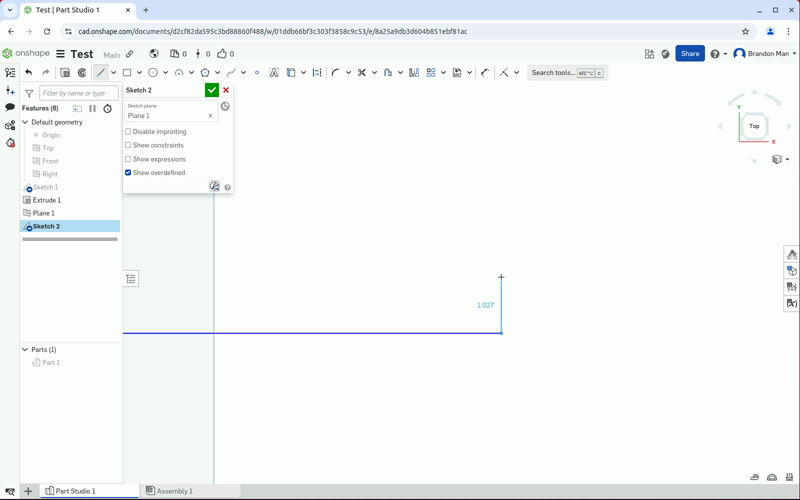
scroll(-6)
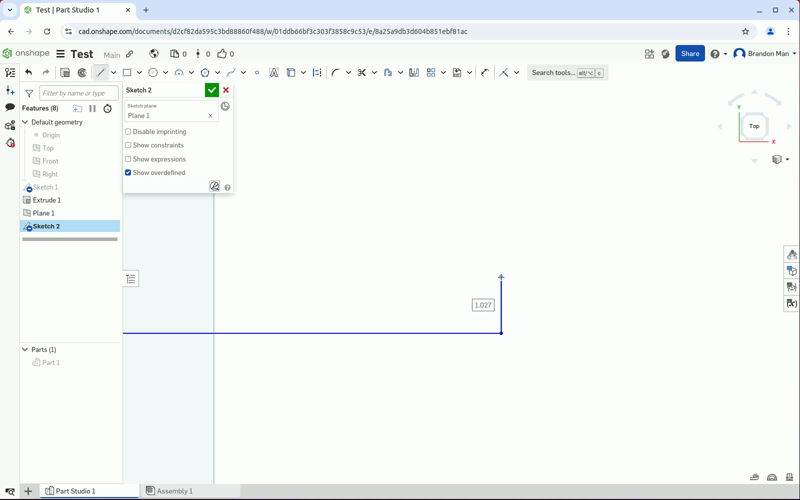
scroll(-6)
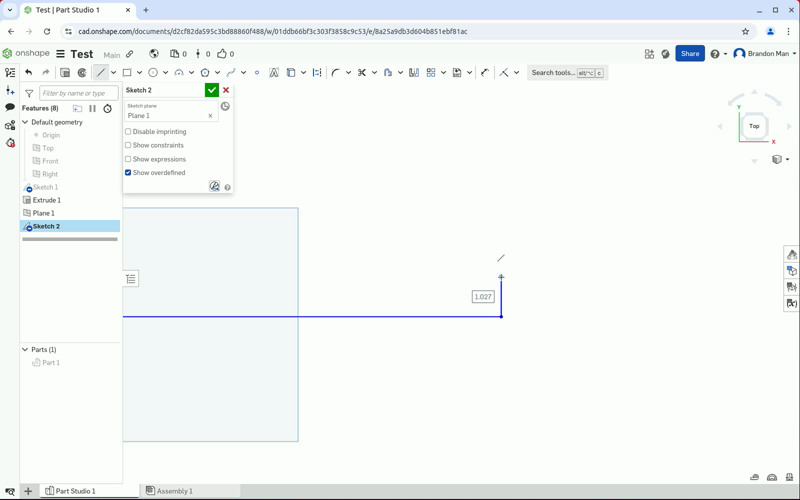
scroll(-6)
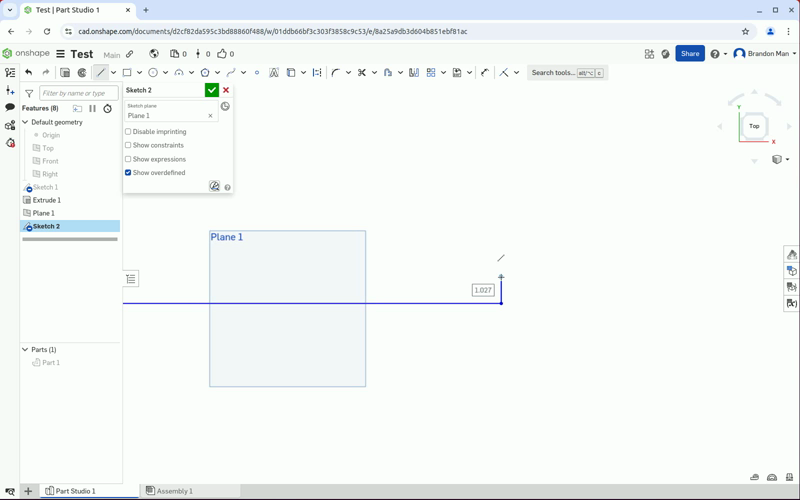
scroll(-6)
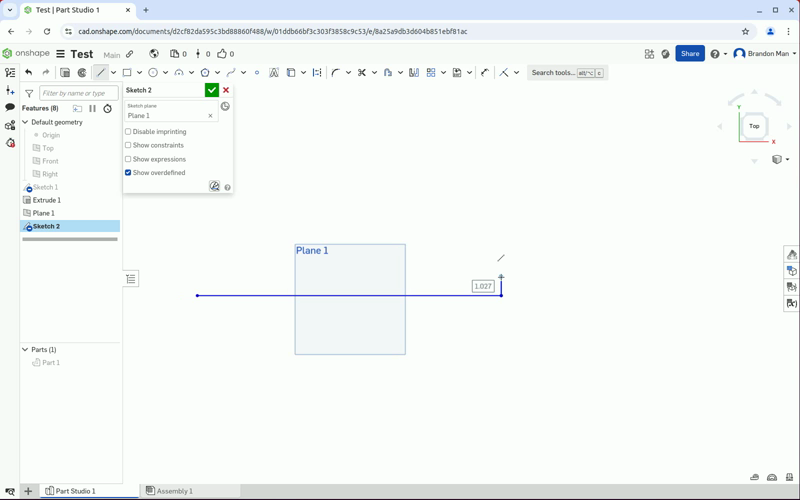
scroll(-6)
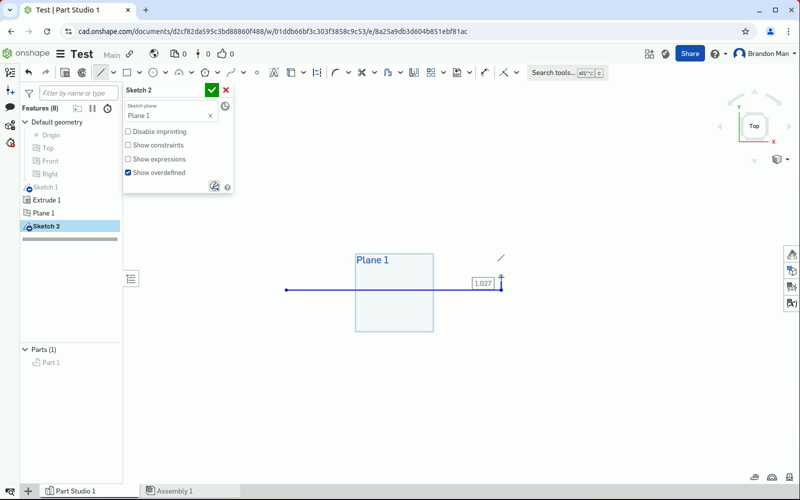
scroll(-6)
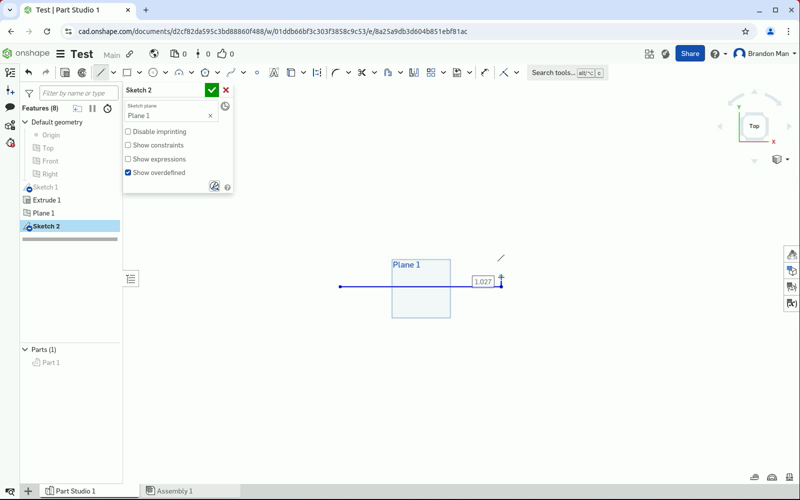
scroll(-6)
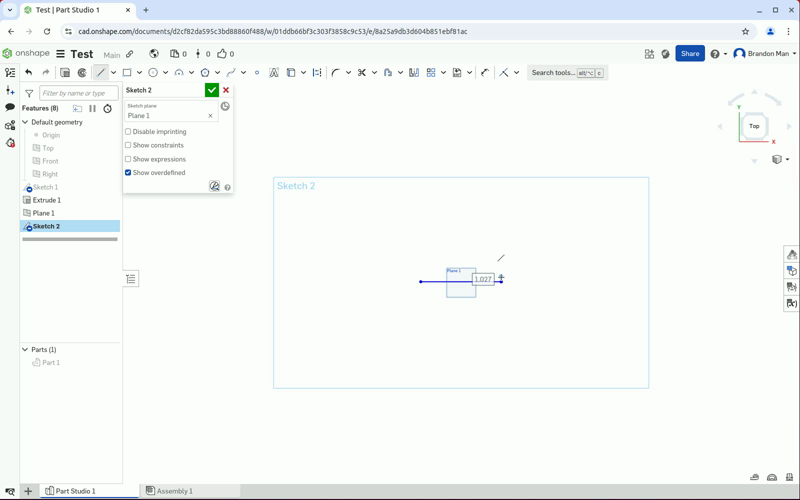
key_up(shift)
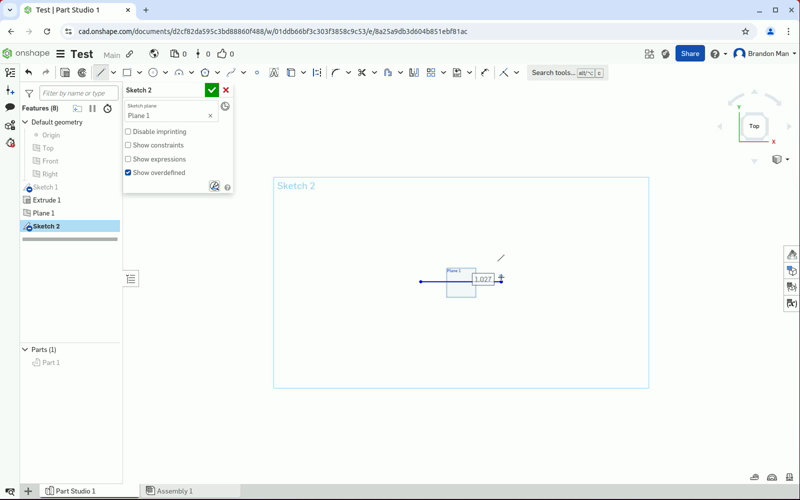
key_down(shift)
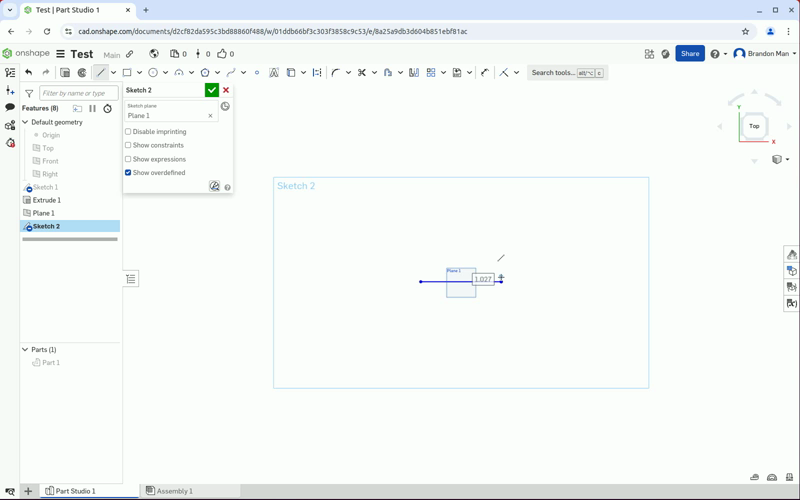
mouse_move(420, 276)
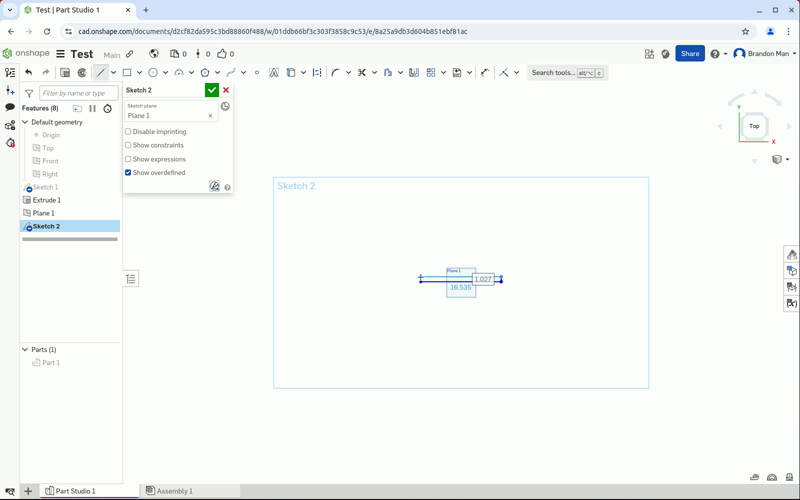
click(420, 276)
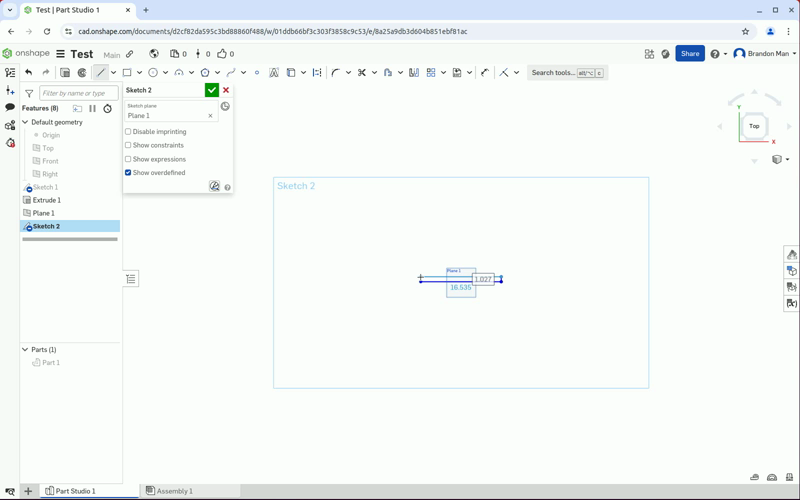
key_up(shift)
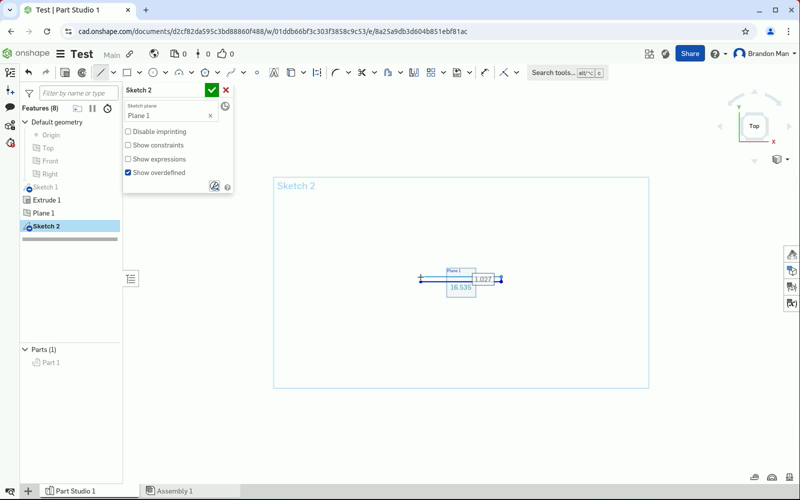
mouse_move(450, 276)
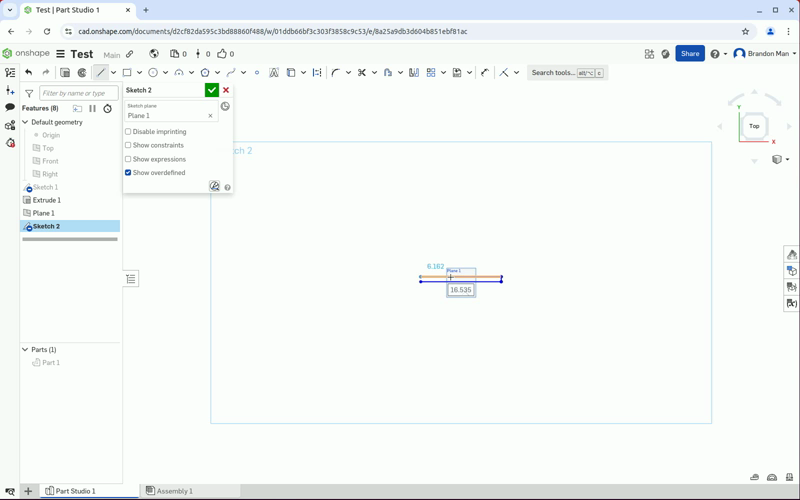
key_down(shift)
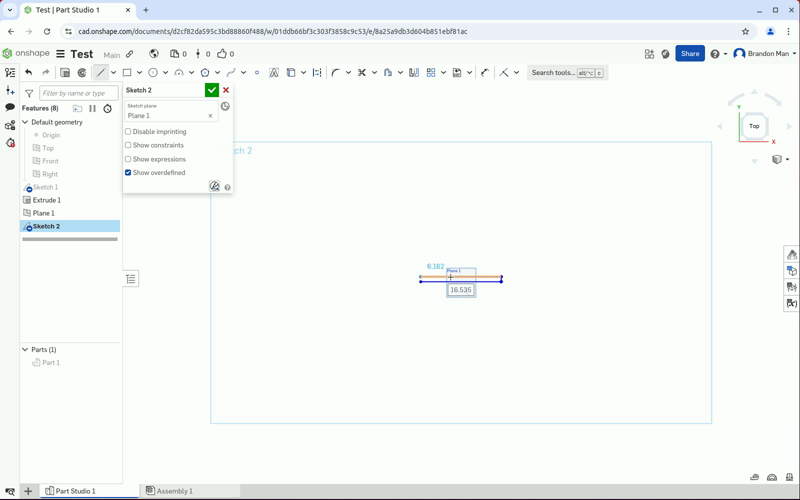
mouse_move(420, 281)
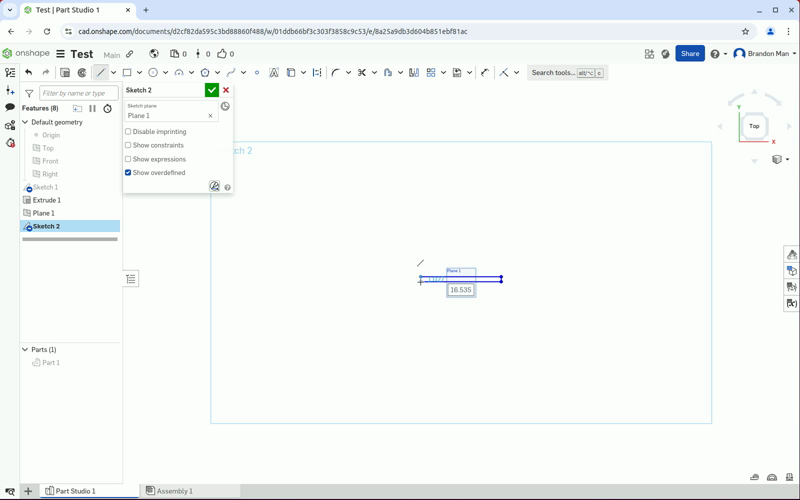
scroll(6)
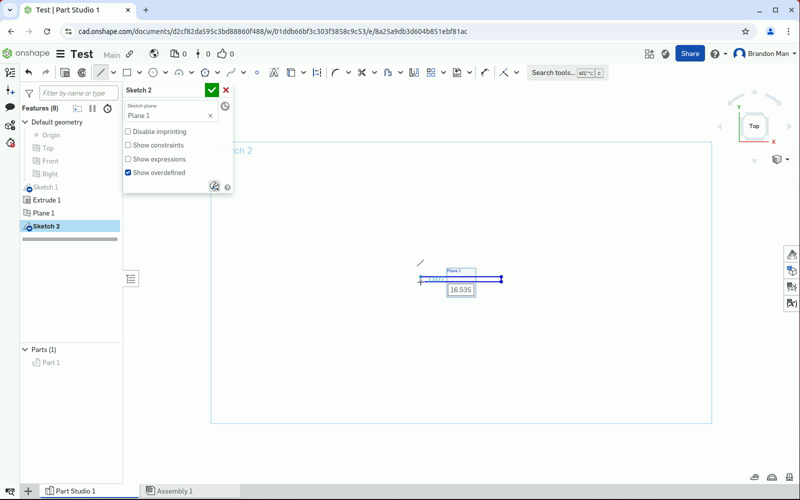
scroll(6)
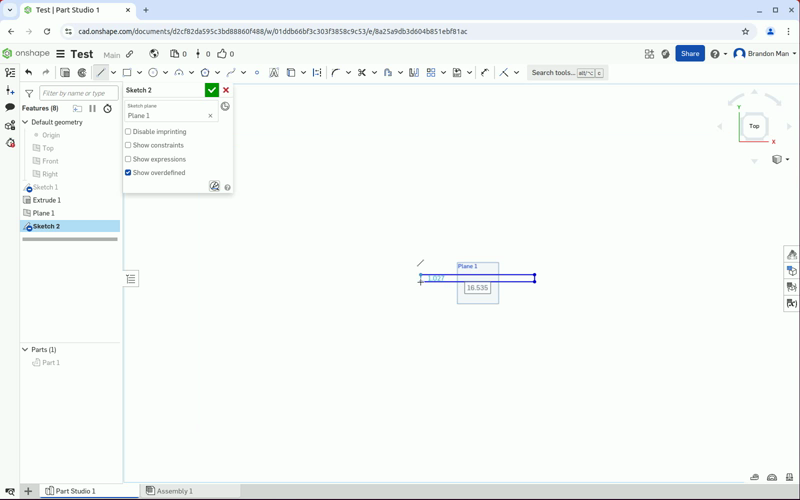
scroll(6)
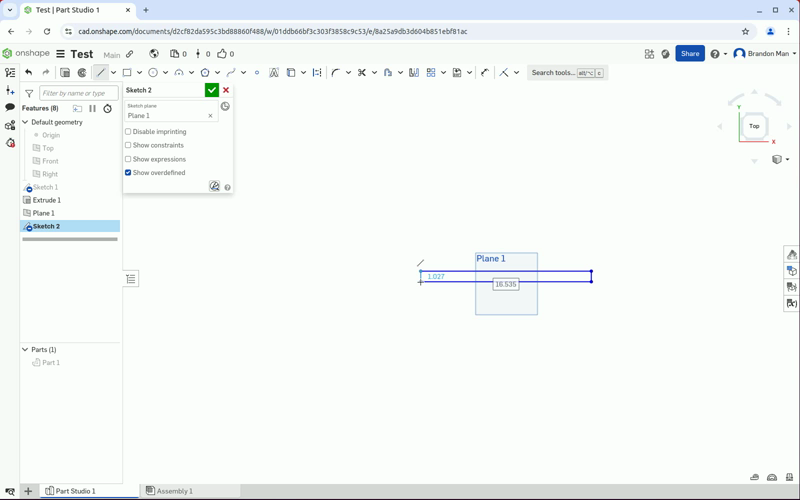
scroll(6)
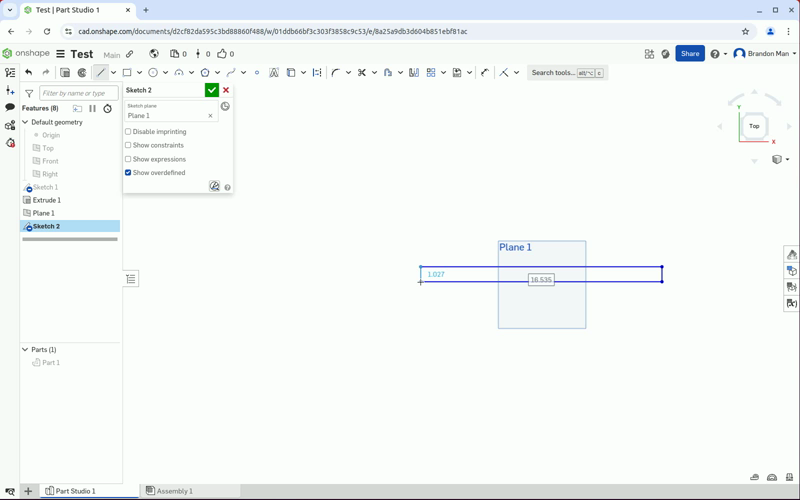
scroll(6)
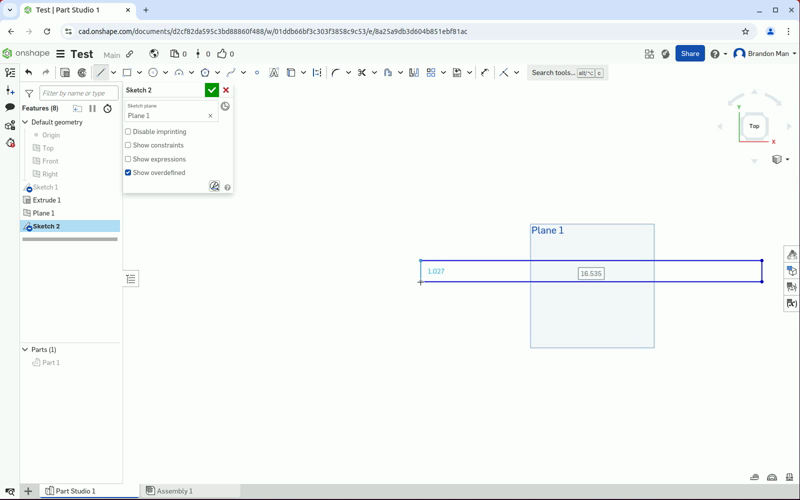
scroll(6)
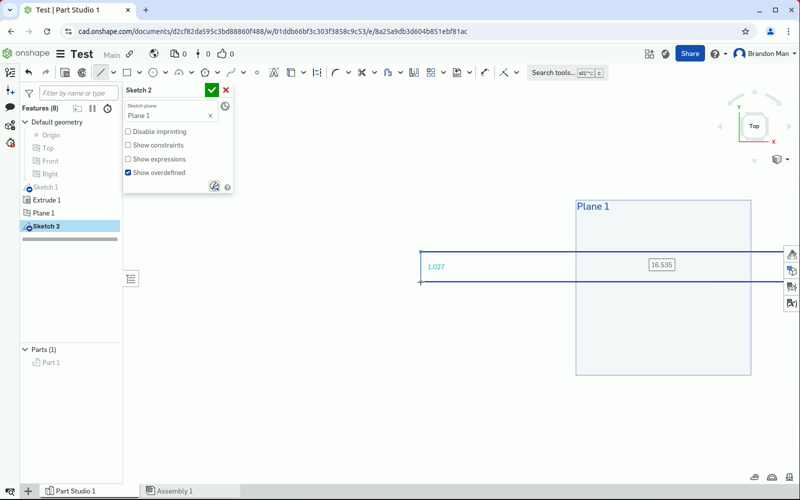
scroll(6)
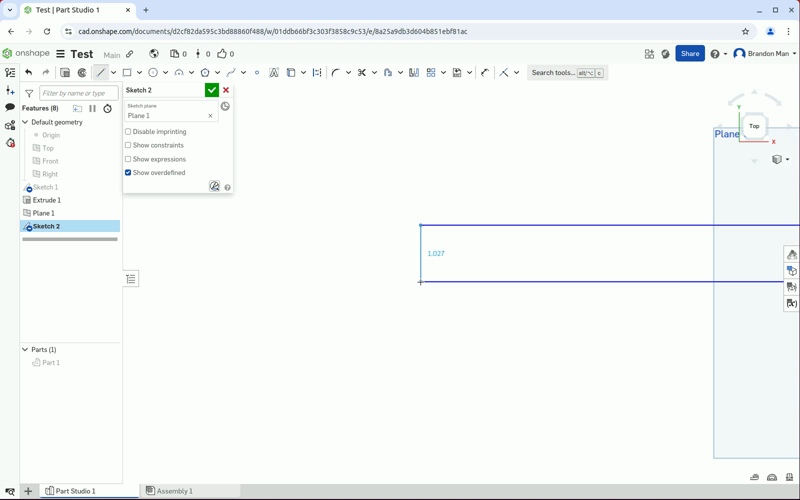
key_up(shift)
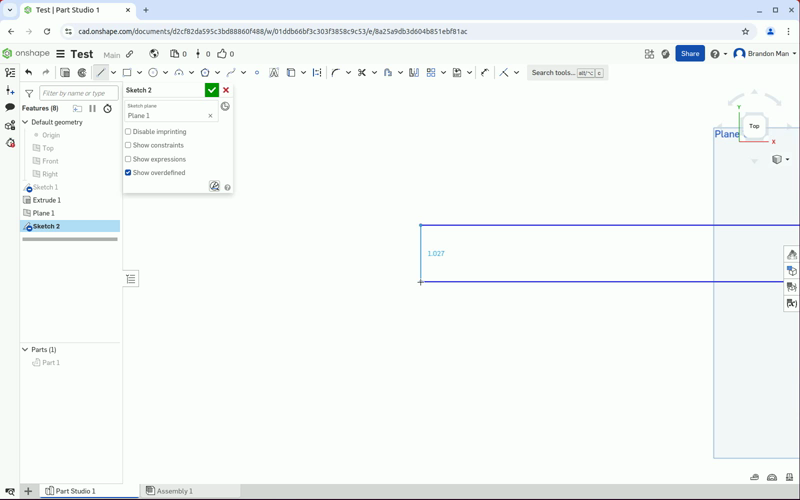
click(420, 281)
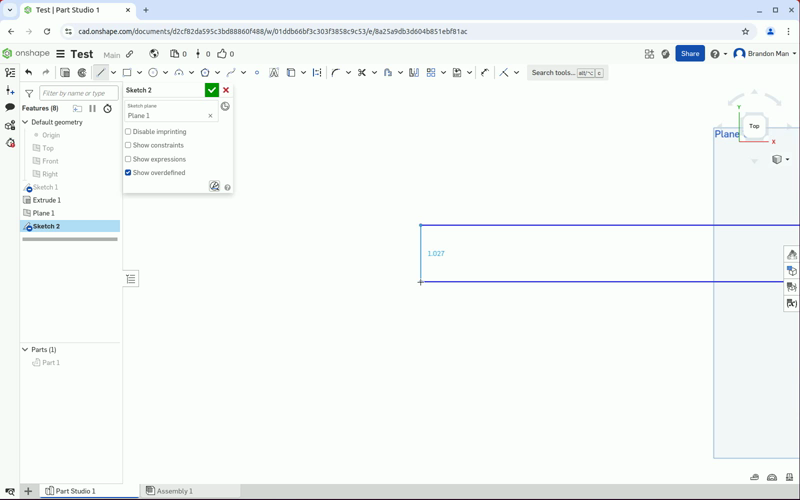
scroll(-6)
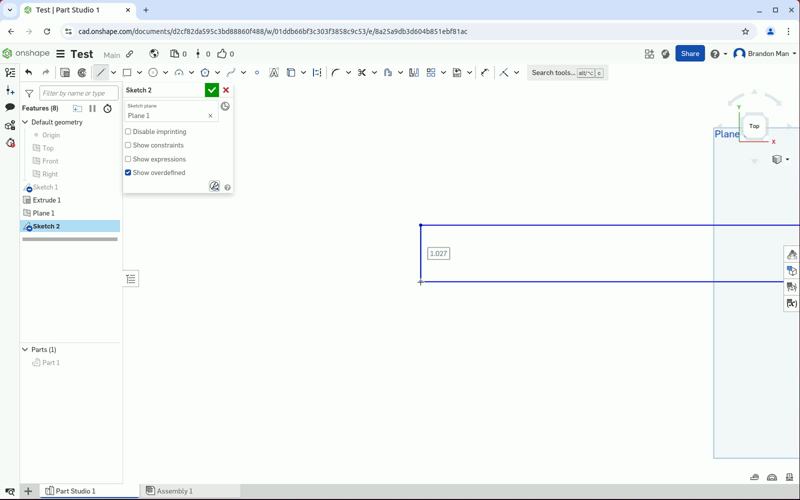
scroll(-6)
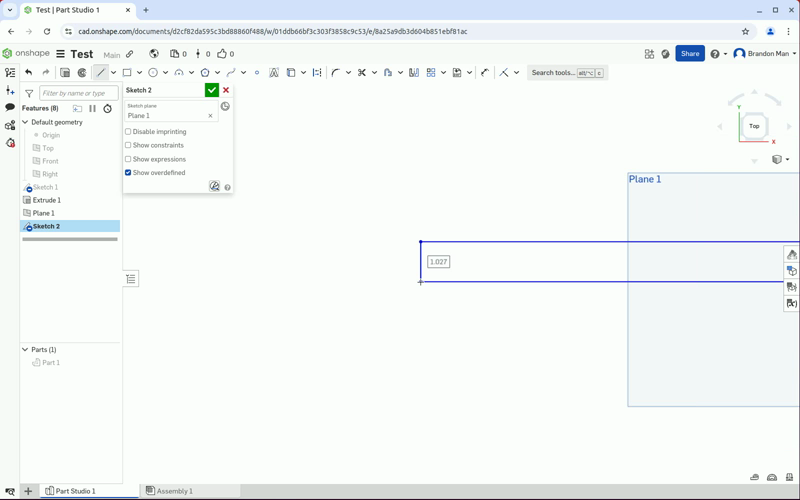
scroll(-6)
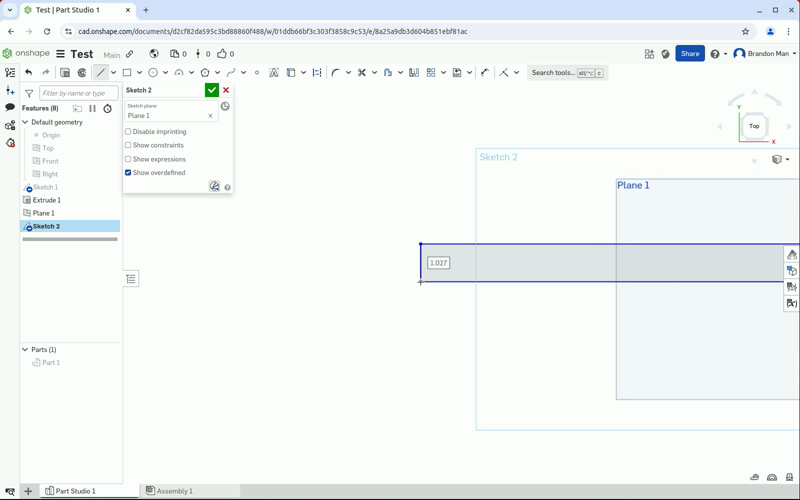
scroll(-6)
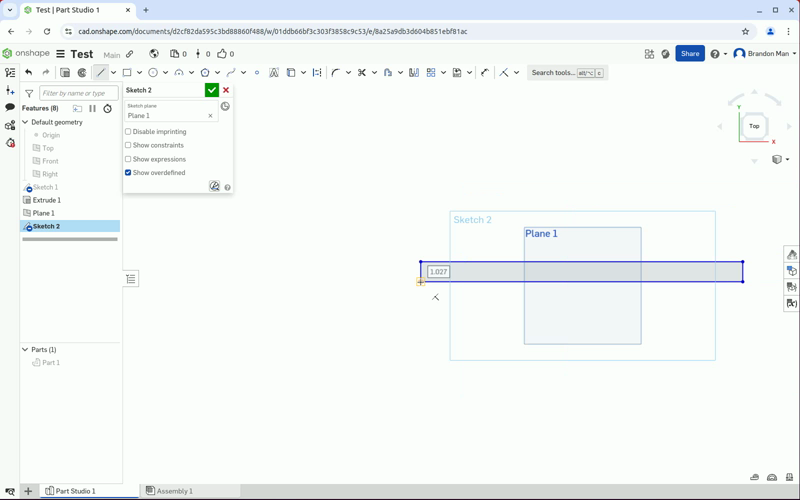
scroll(-6)
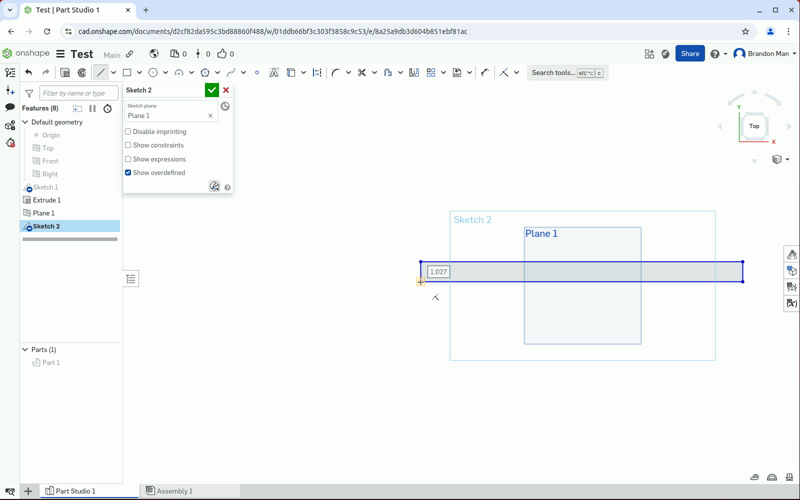
scroll(-6)
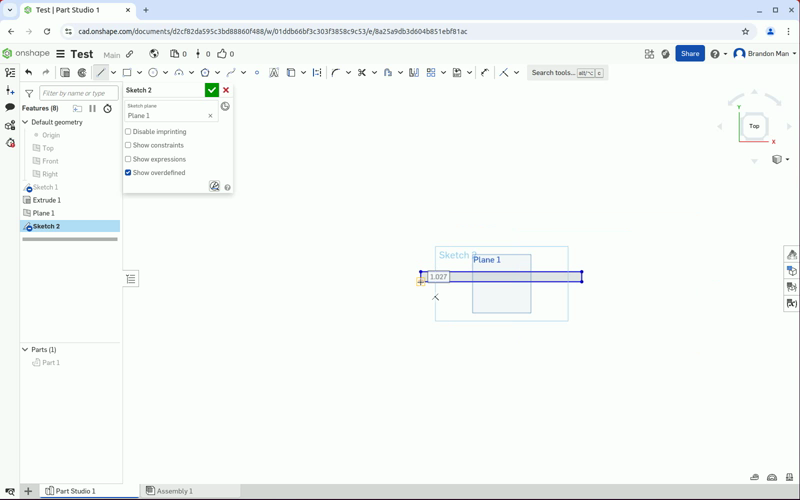
scroll(-6)
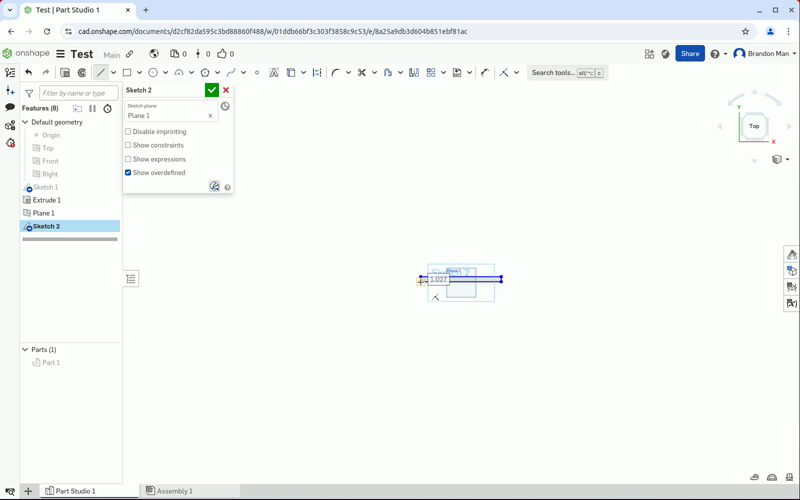
key(esc)
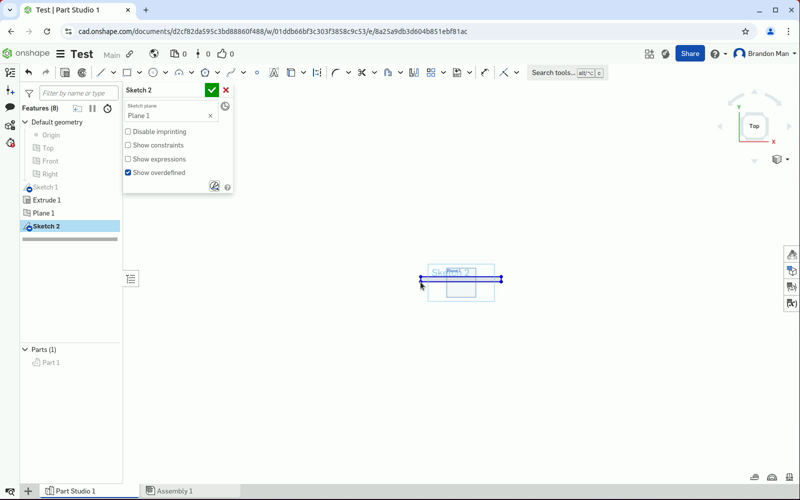
mouse_move(483, 279)
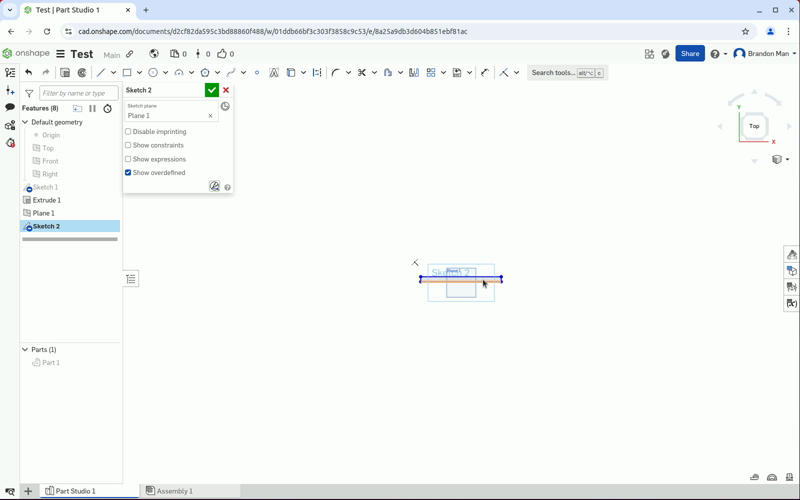
scroll(6)
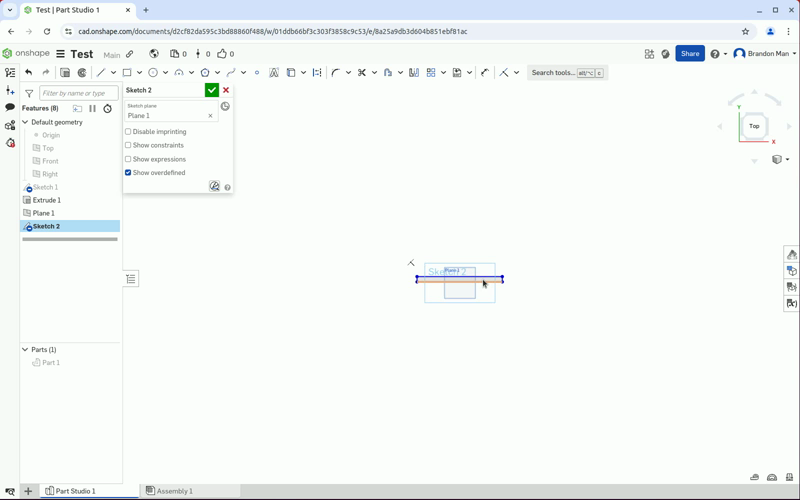
scroll(6)
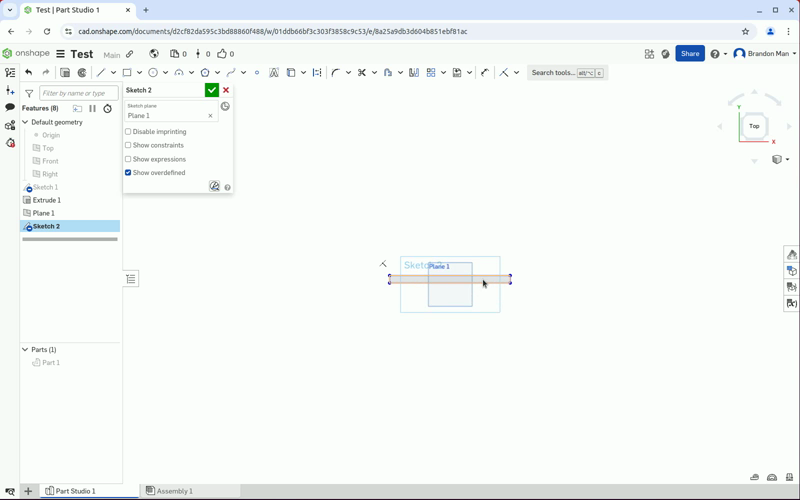
scroll(6)
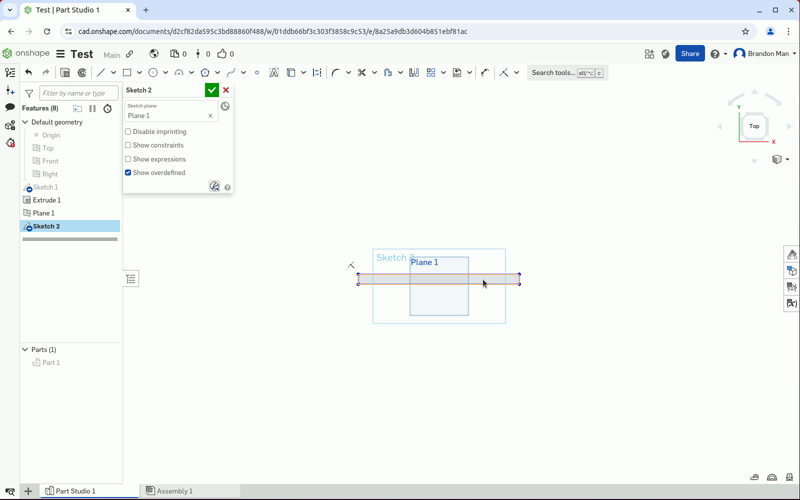
scroll(6)
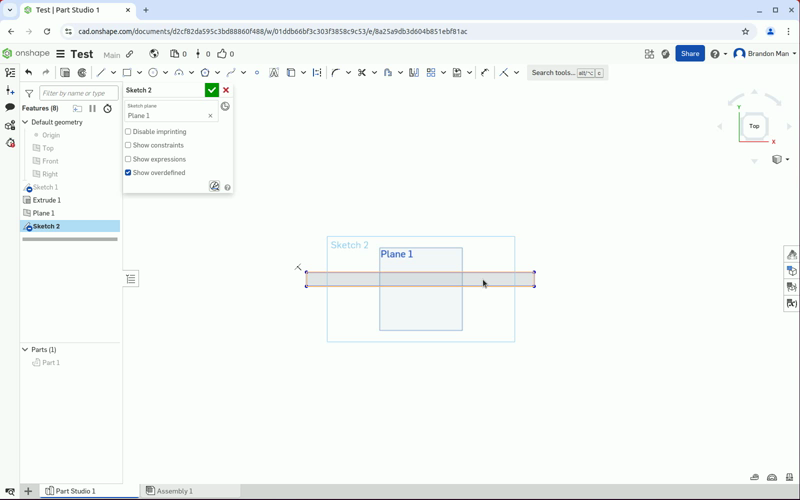
scroll(6)
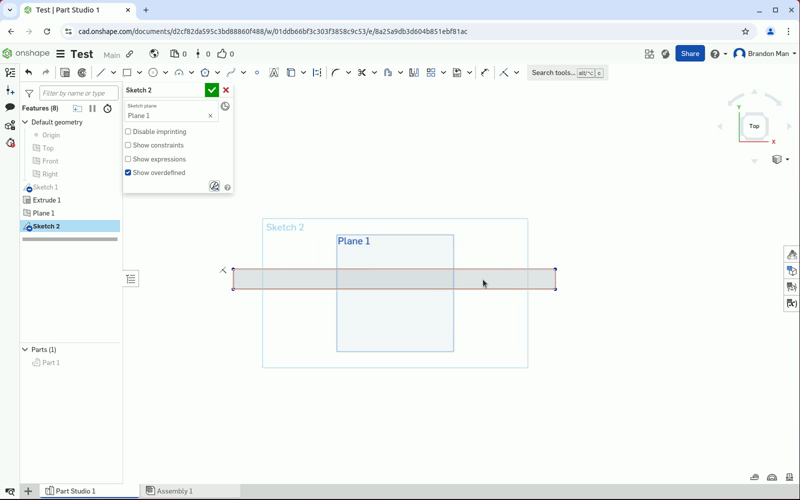
scroll(6)
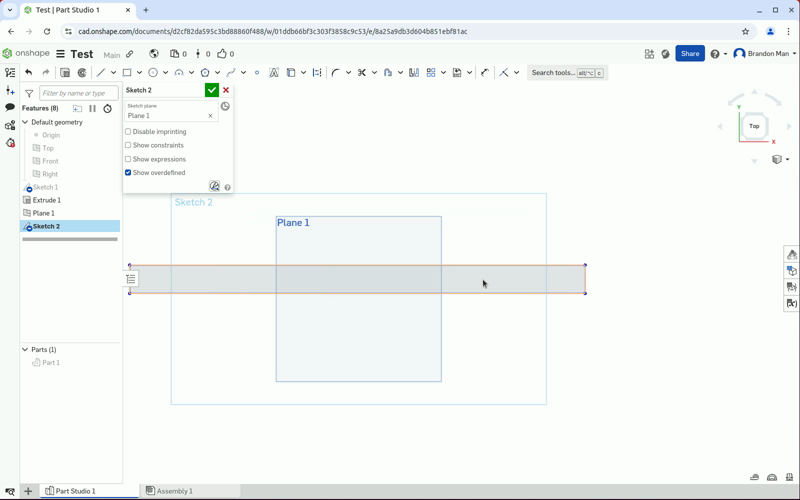
scroll(6)
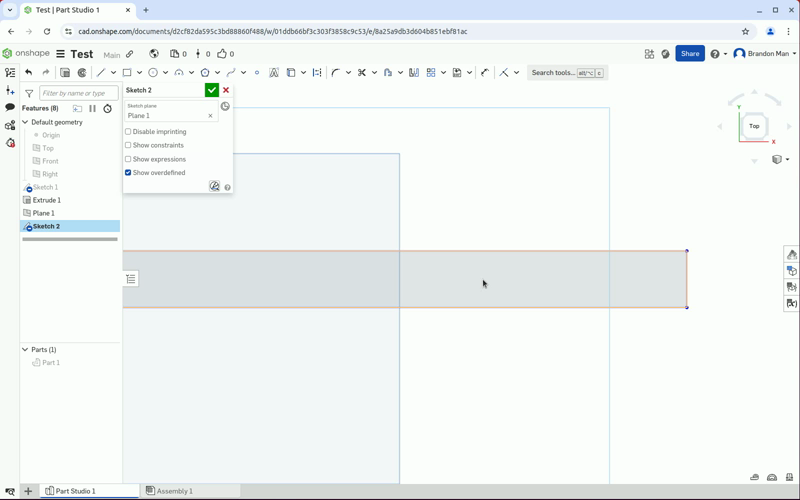
click(483, 279)
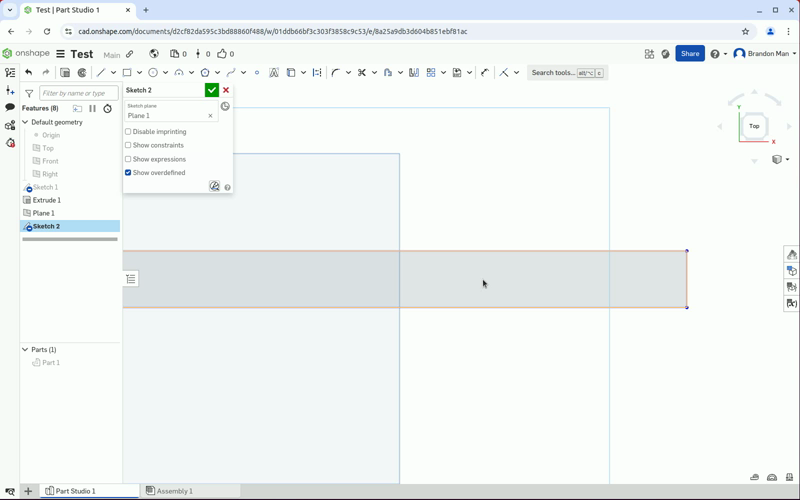
scroll(-6)
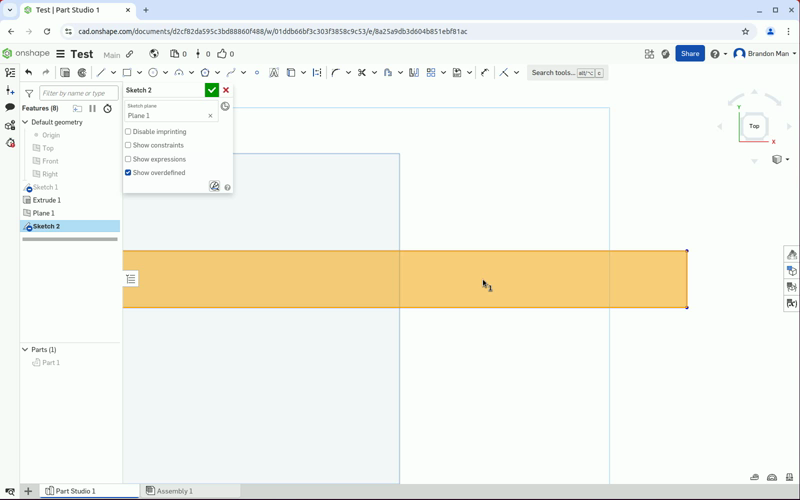
scroll(-6)
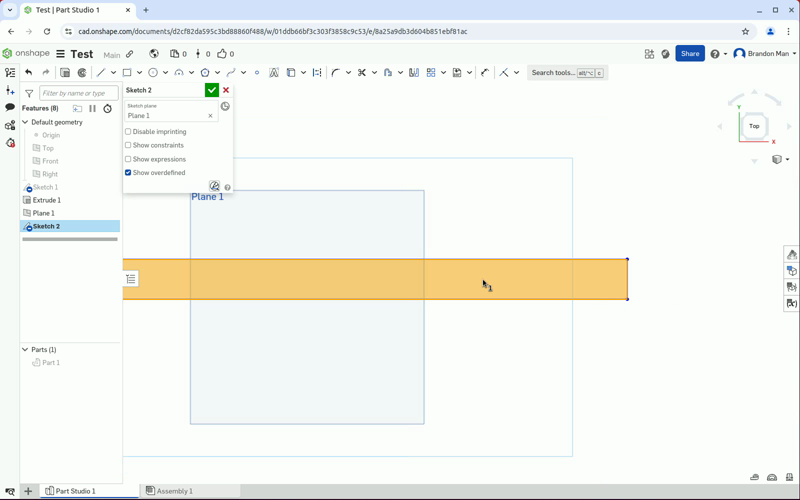
scroll(-6)
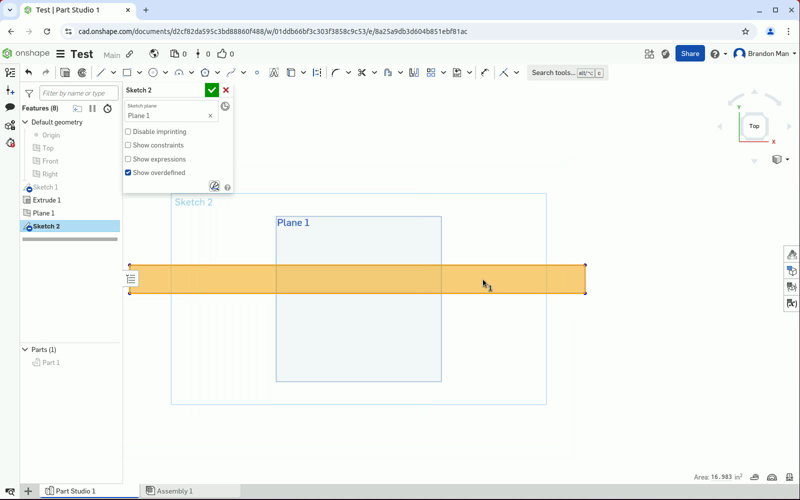
scroll(-6)
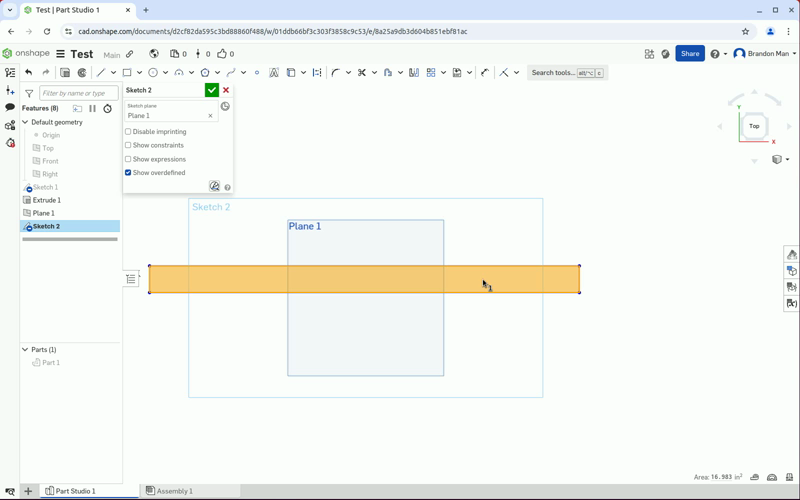
scroll(-6)
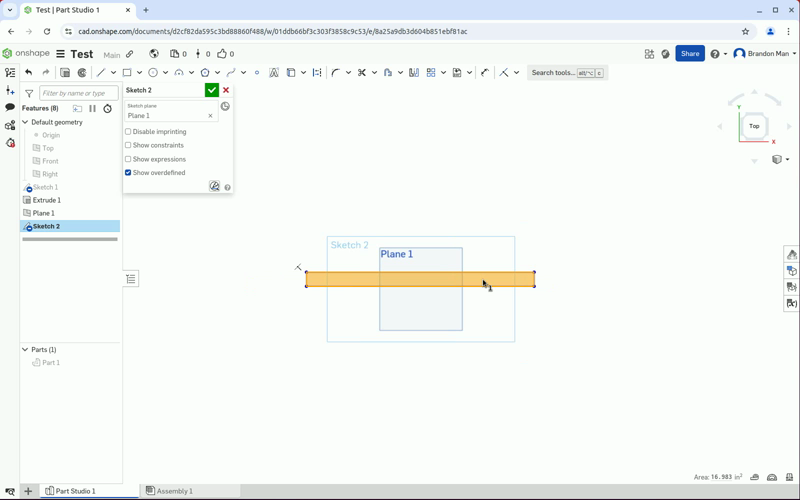
scroll(-6)
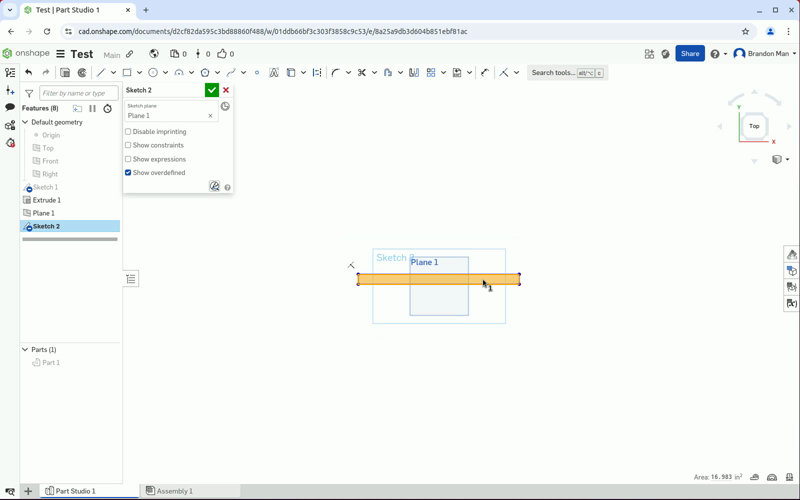
scroll(-6)
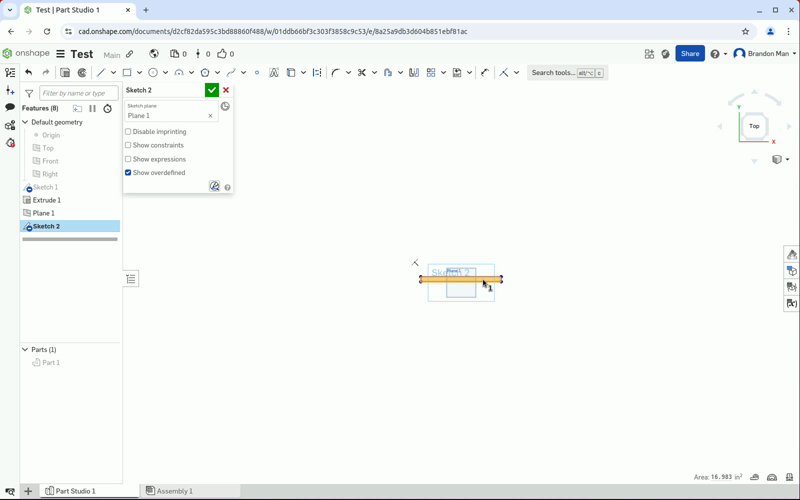
mouse_move(73, 352)
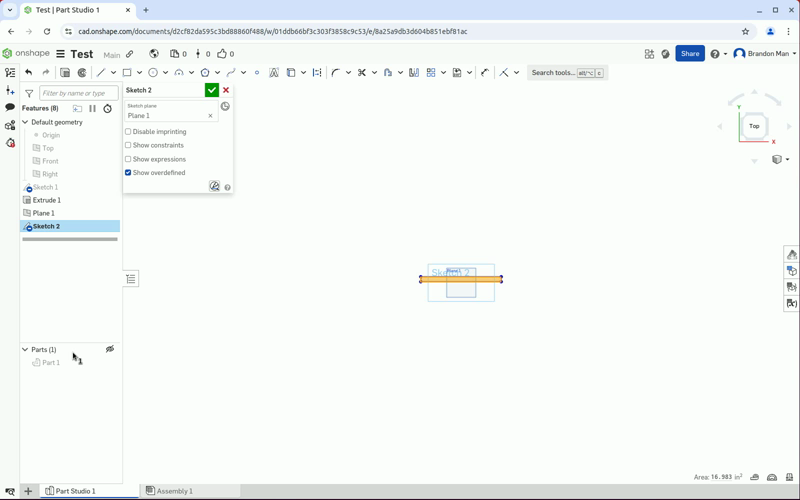
key(shift+y)
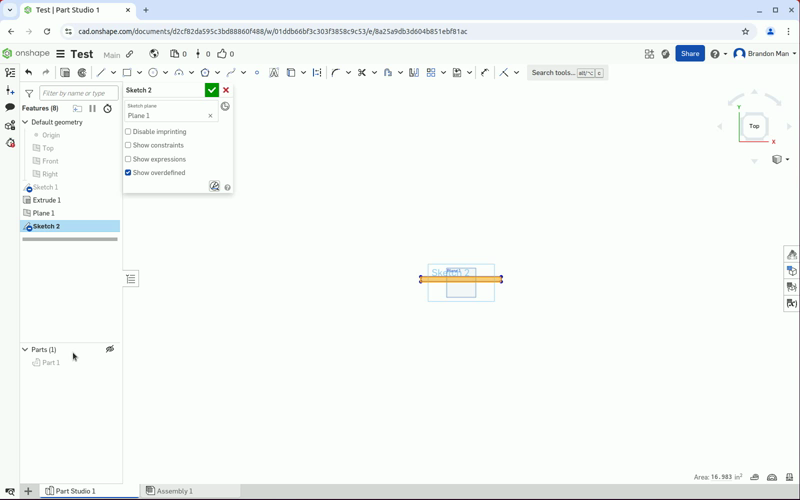
key(shift+e)
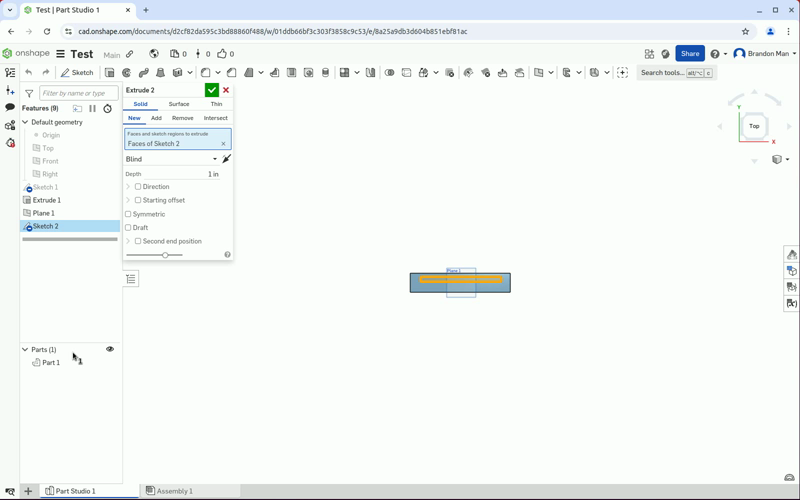
mouse_move(143, 106)
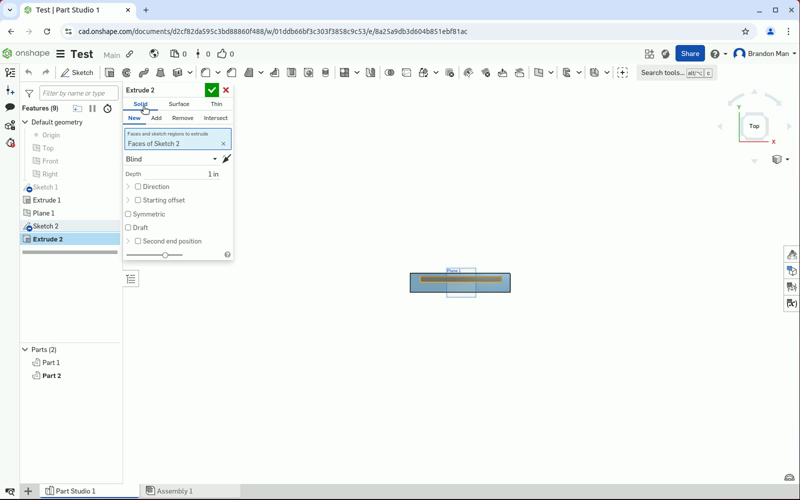
click(143, 106)
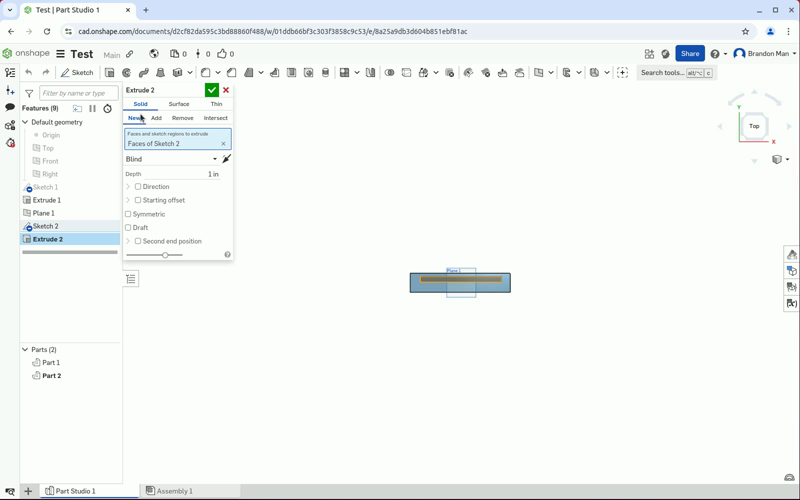
mouse_move(137, 120)
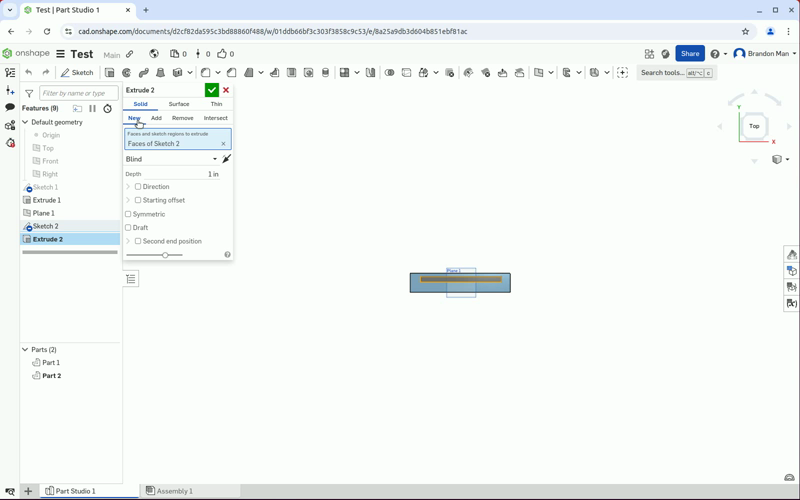
click(137, 120)
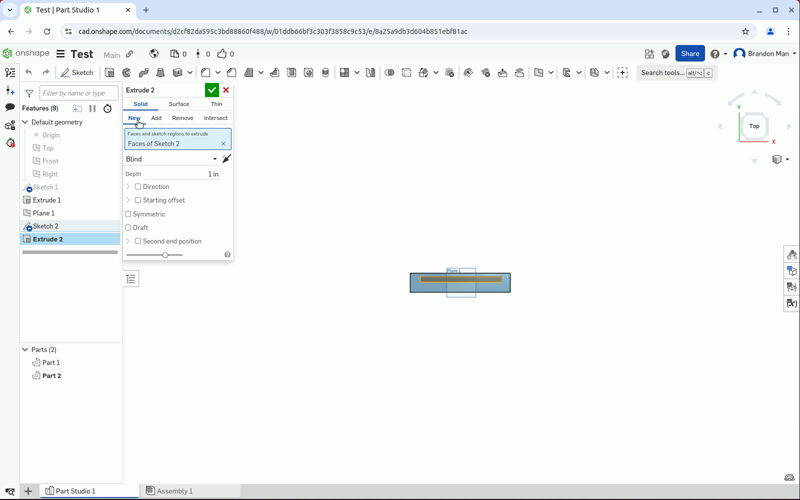
key(tab, 4)
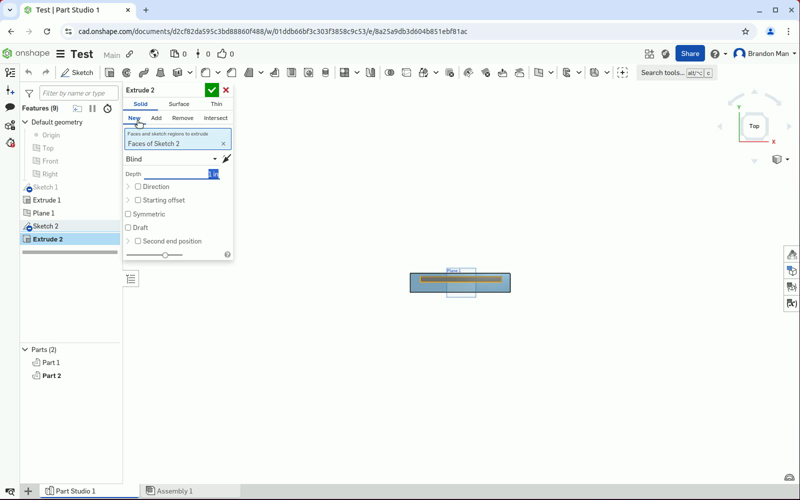
text(20.46)
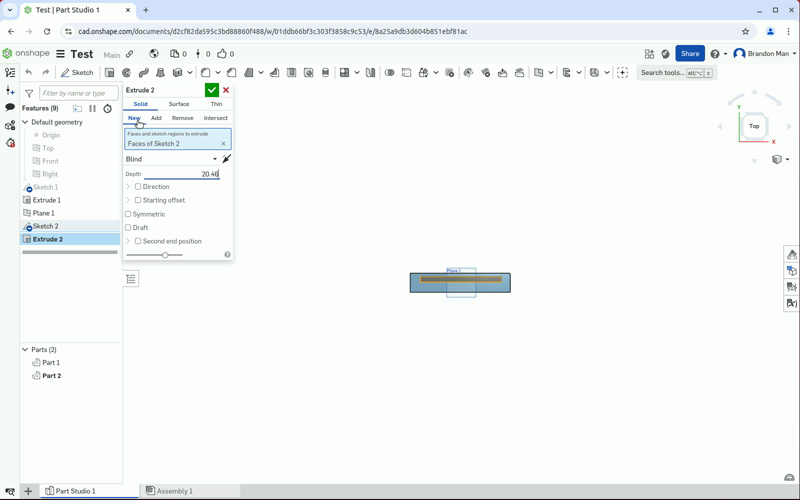
key(enter)
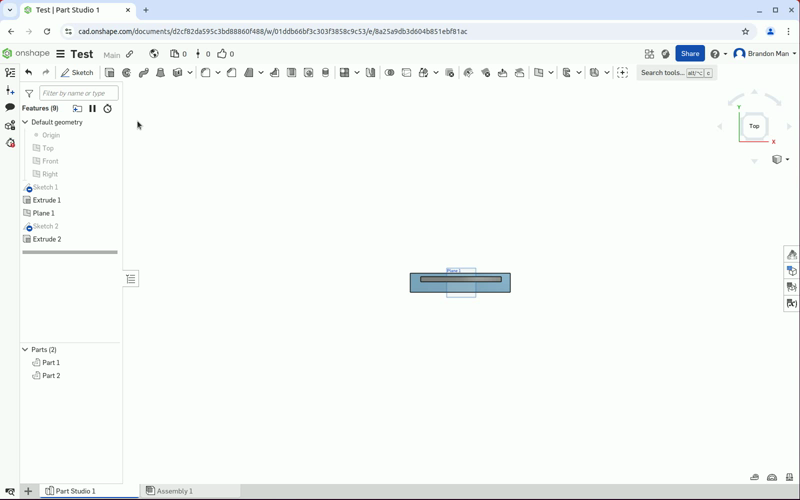
key(shift+h)
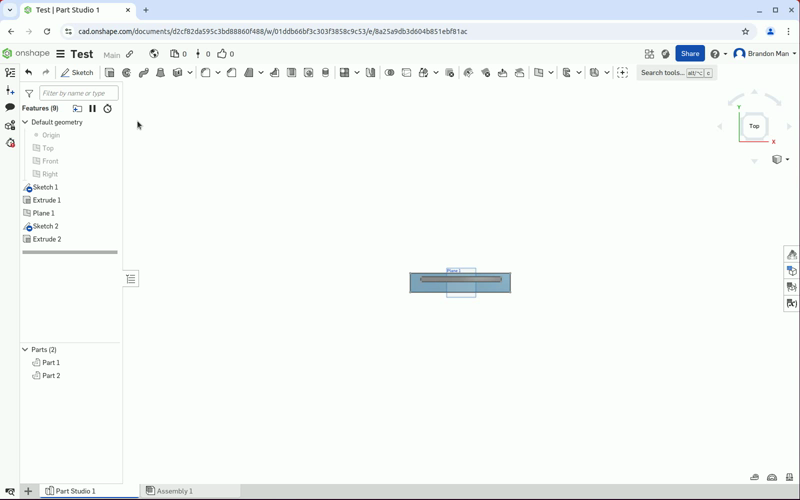
key(shift+h)
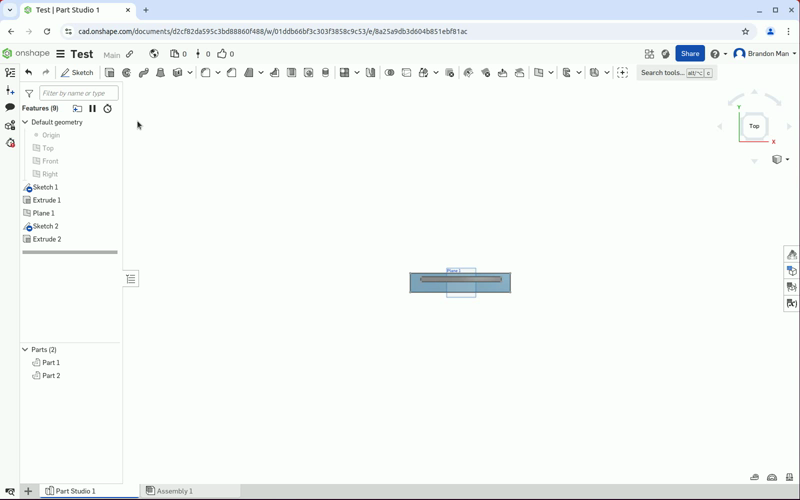
key(shift+7)
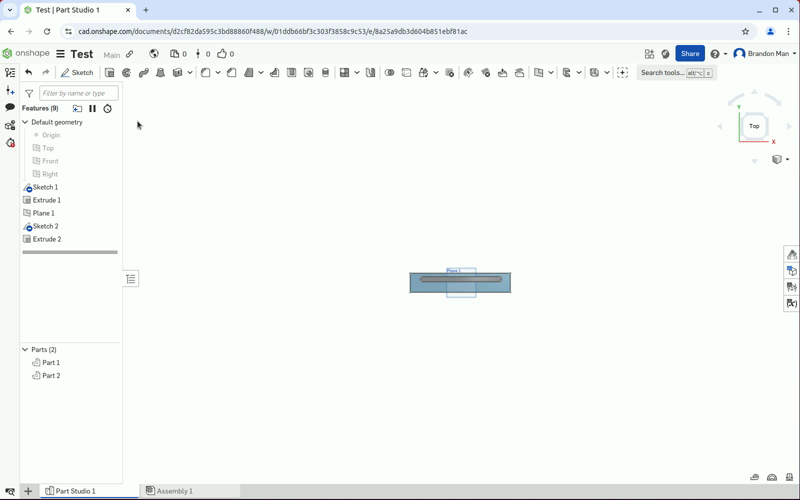
key(up, 3)
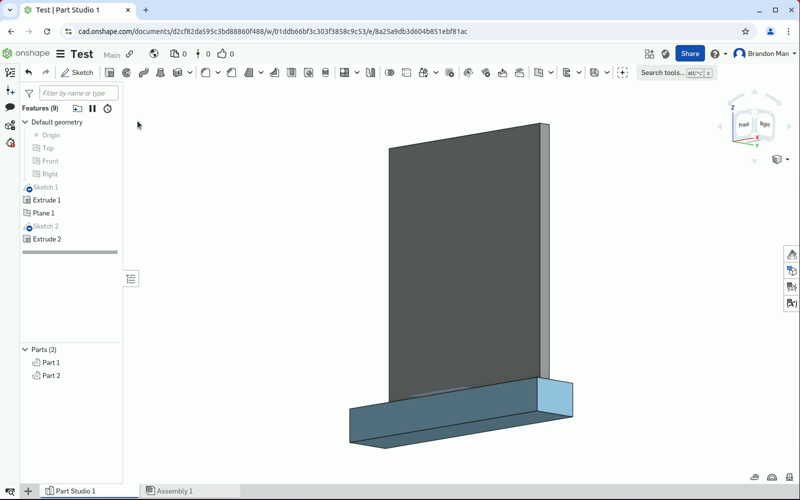
key(left, 3)
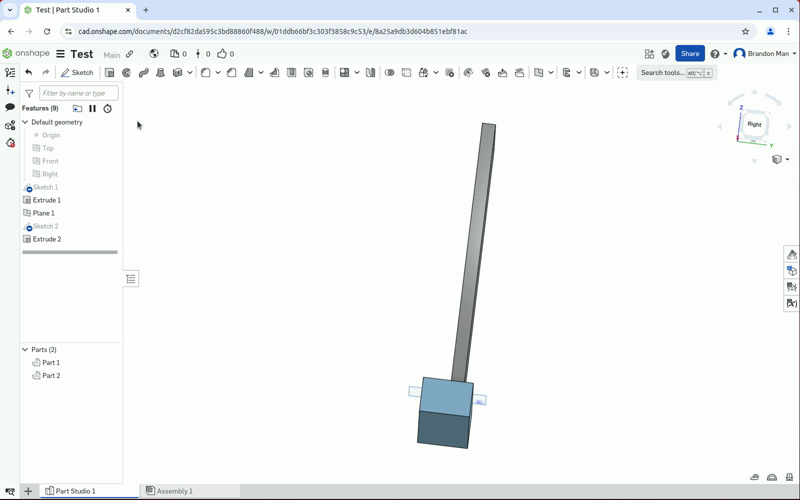
key(right, 3)
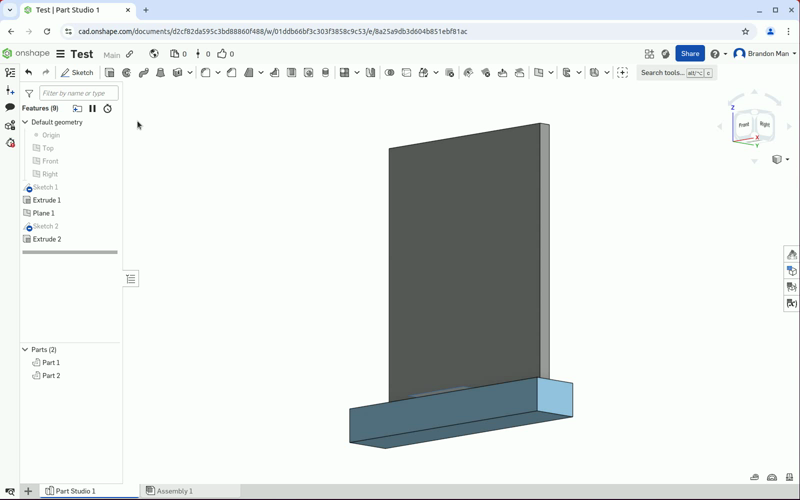
key(down, 3)
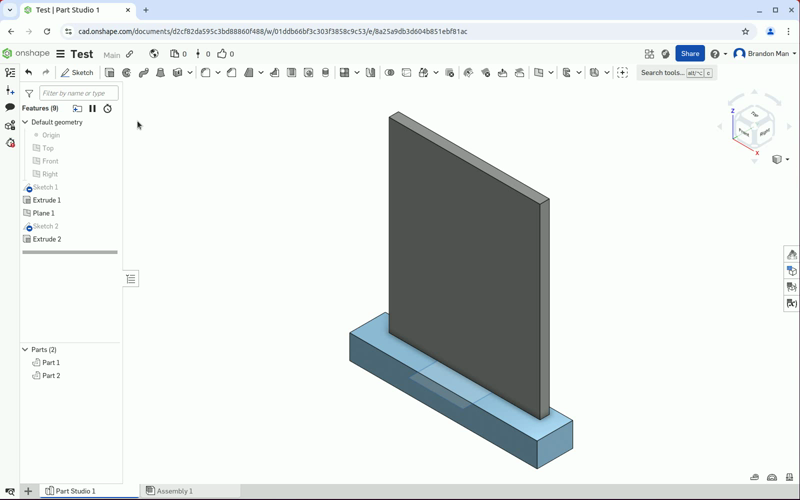
mouse_move(73, 189)
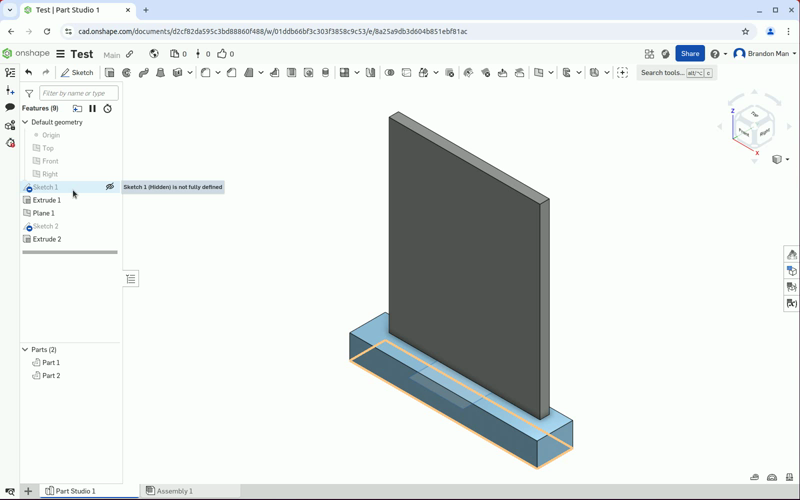
click(73, 189)